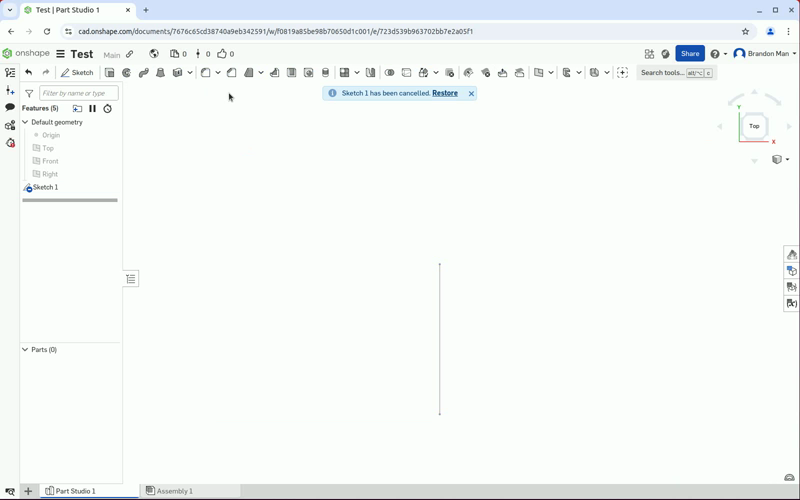
key(shift+h)
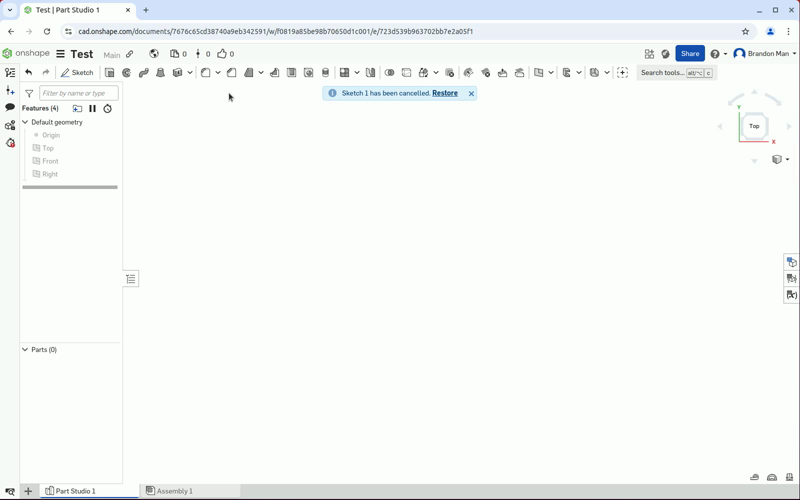
mouse_move(73, 352)
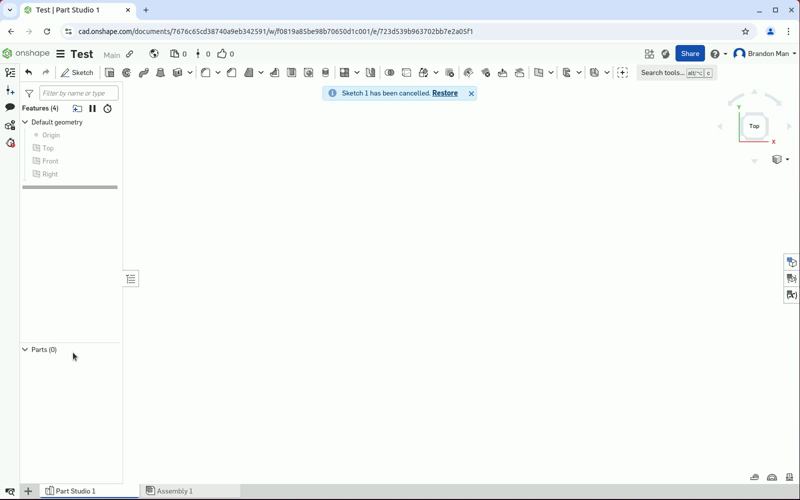
key(y)
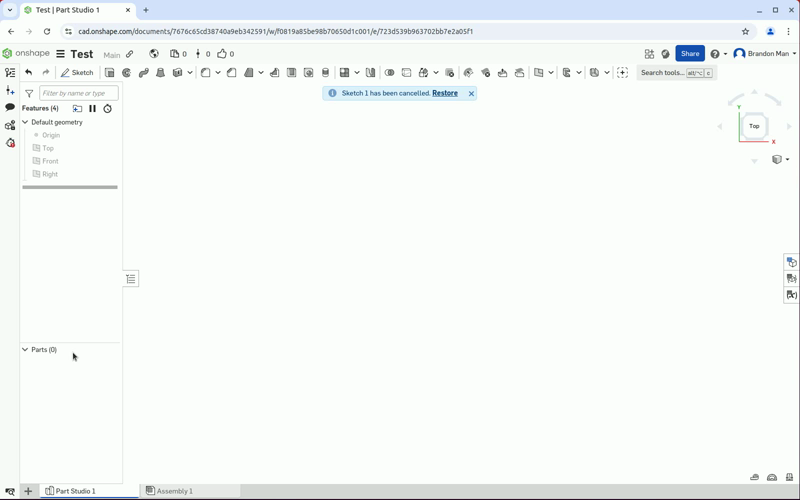
key(shift+p)
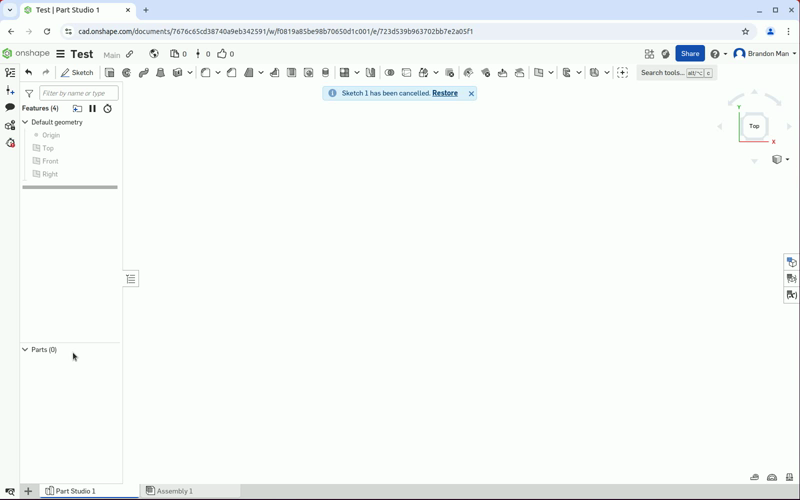
key(space)
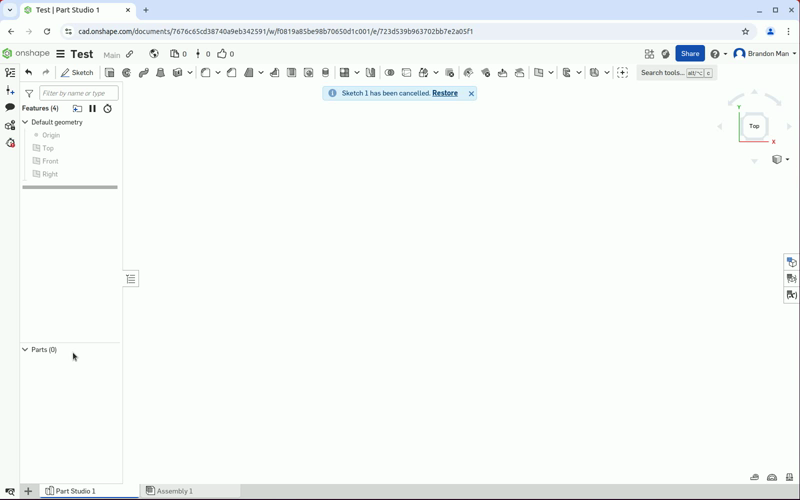
key_down(shift)
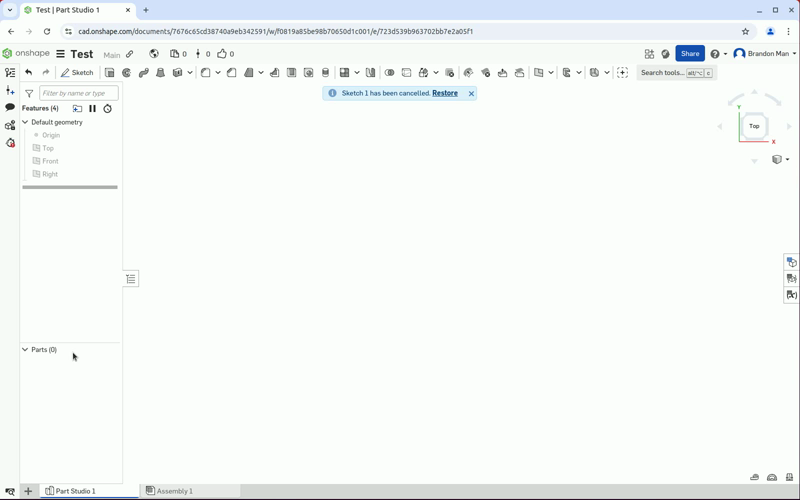
key(up)
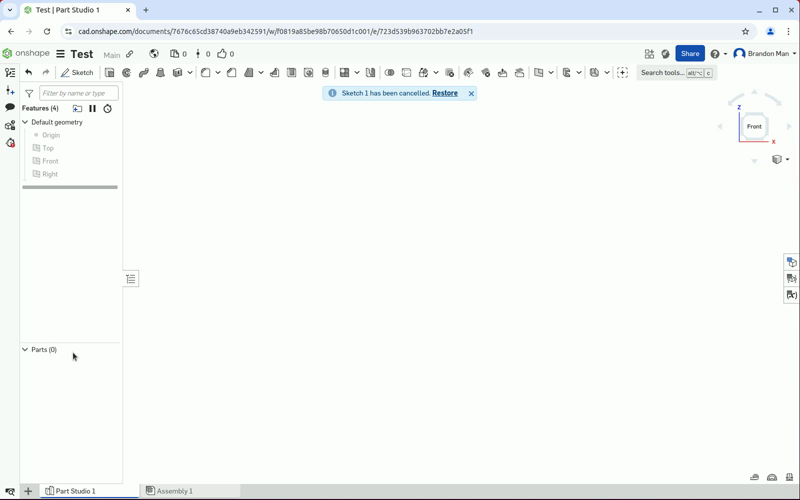
key_up(shift)
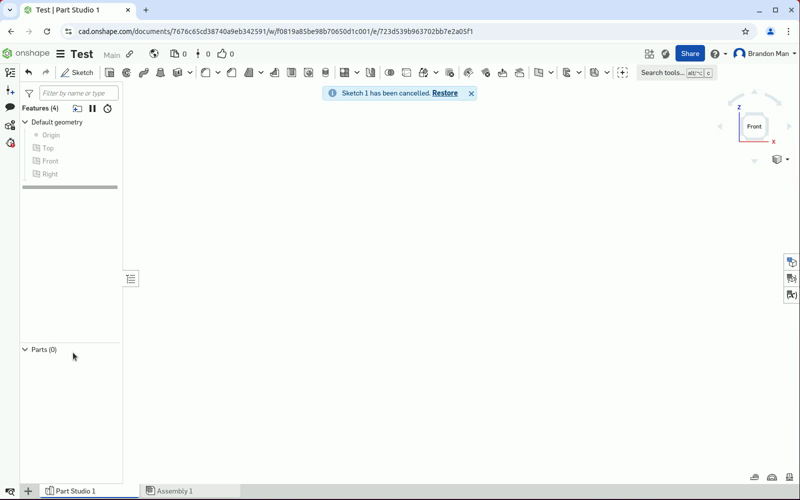
mouse_move(73, 352)
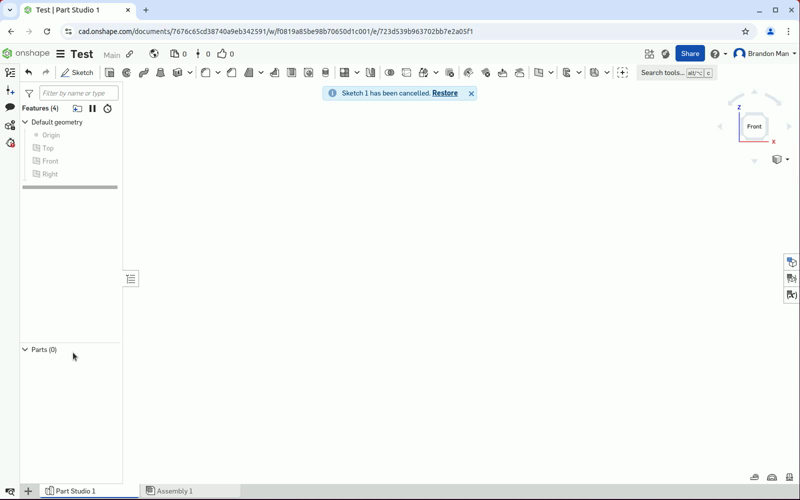
key(shift+y)
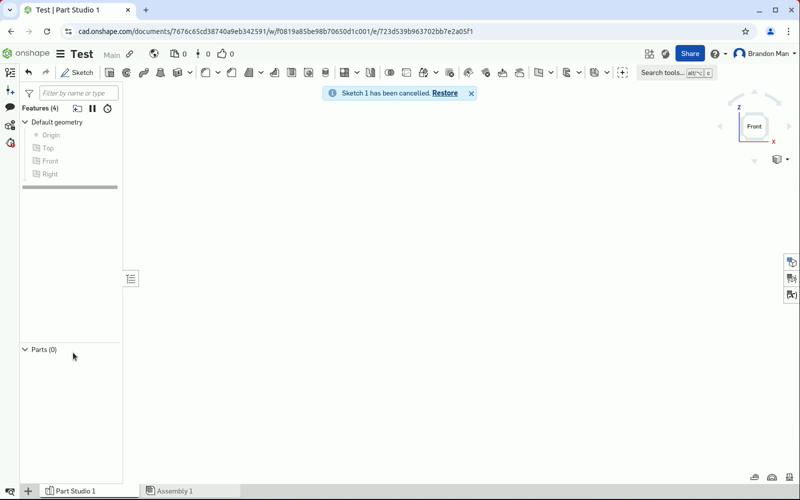
key(shift+s)
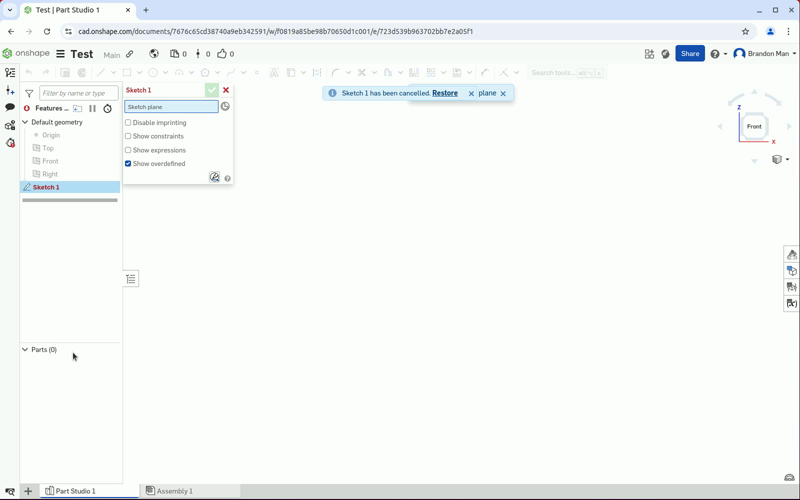
mouse_move(73, 163)
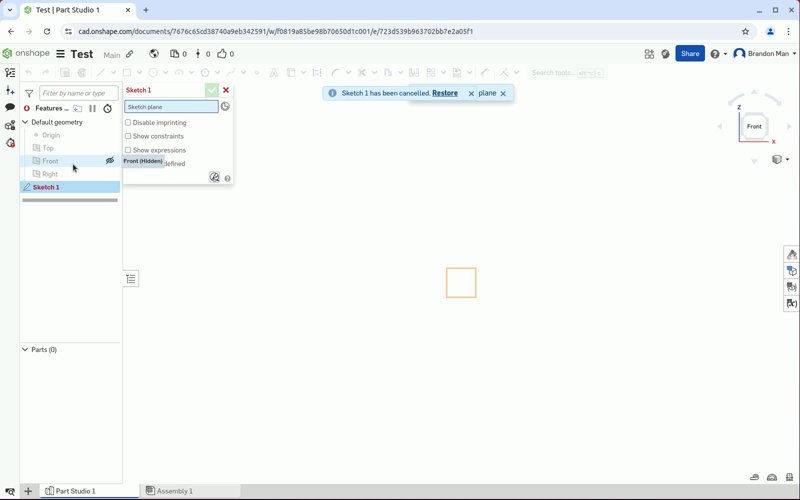
click(73, 163)
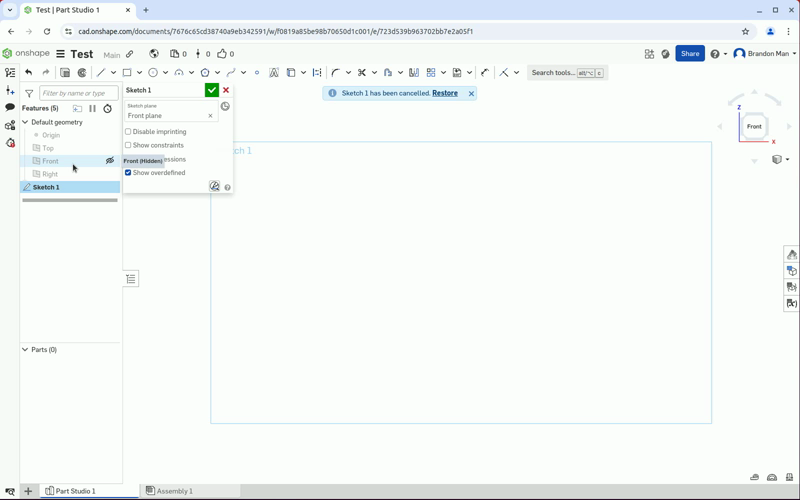
mouse_move(73, 352)
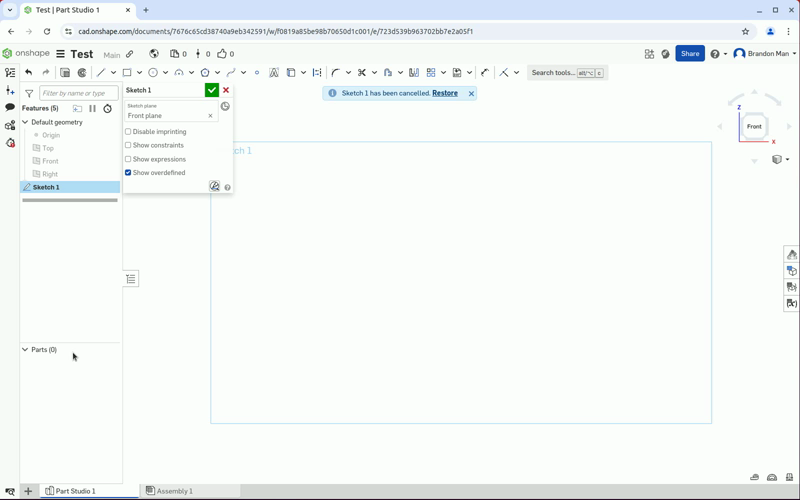
key(y)
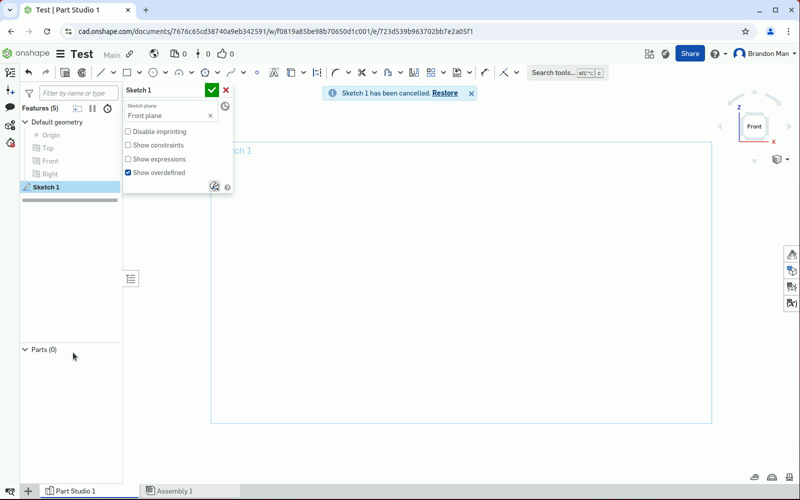
key(c)
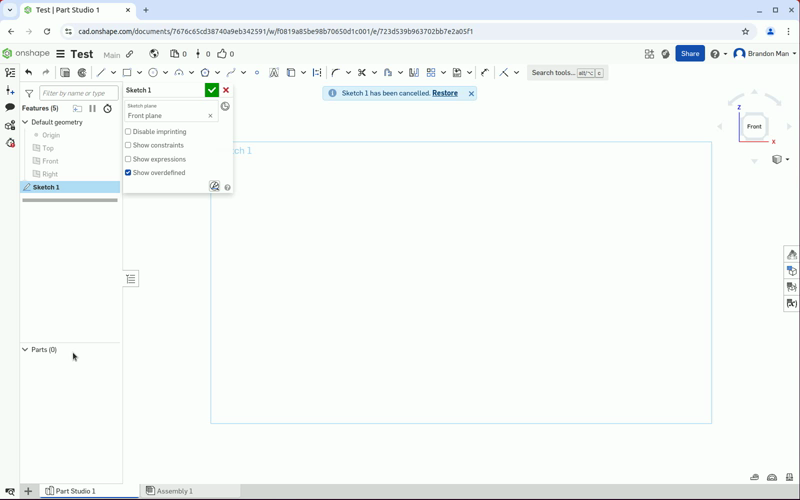
key_down(shift)
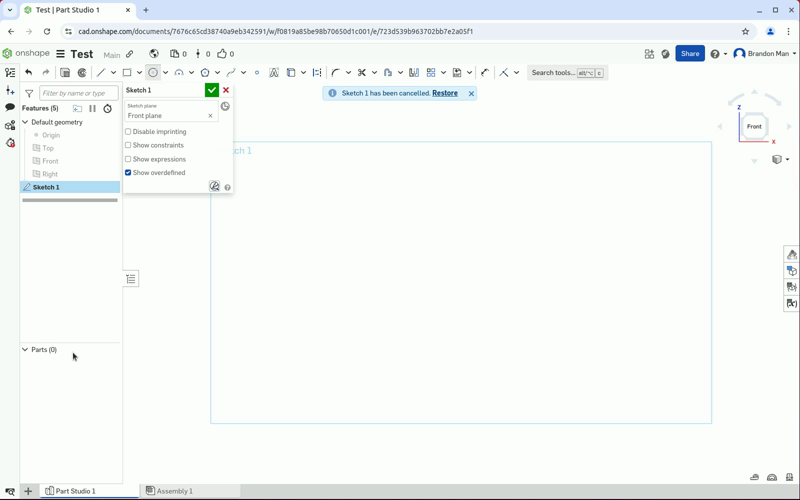
mouse_move(461, 282)
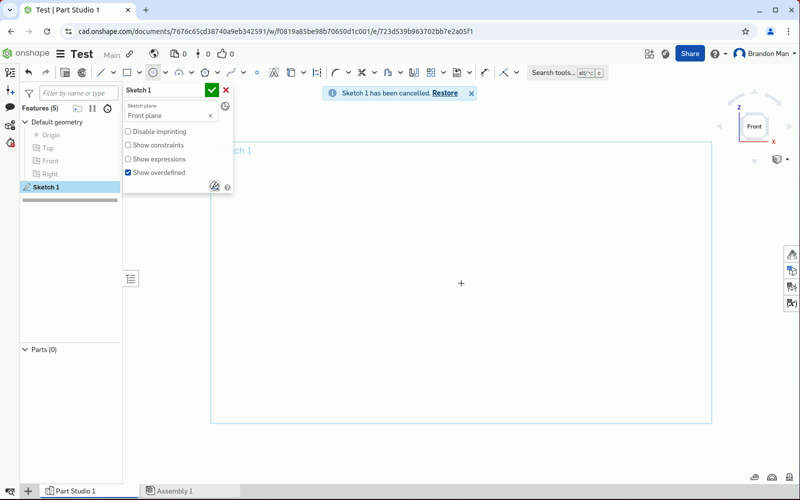
click(461, 282)
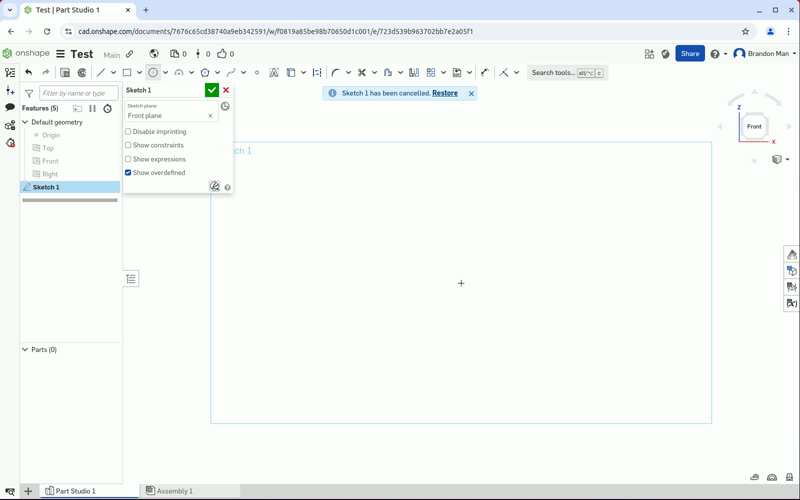
key_up(shift)
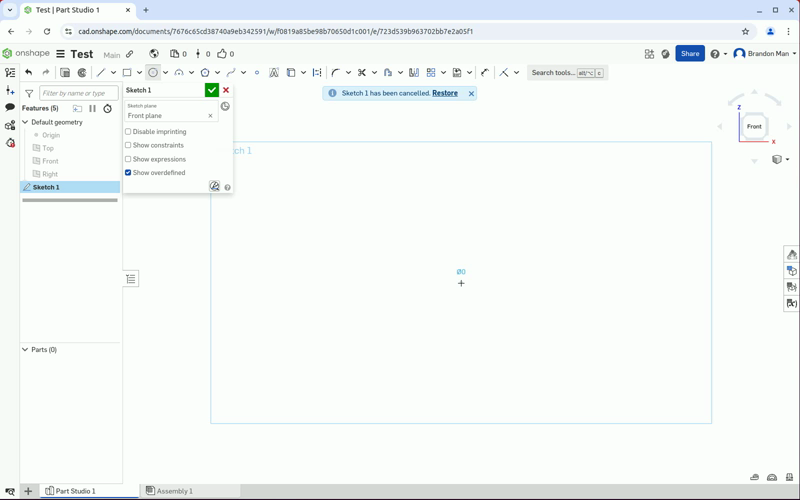
mouse_move(543, 282)
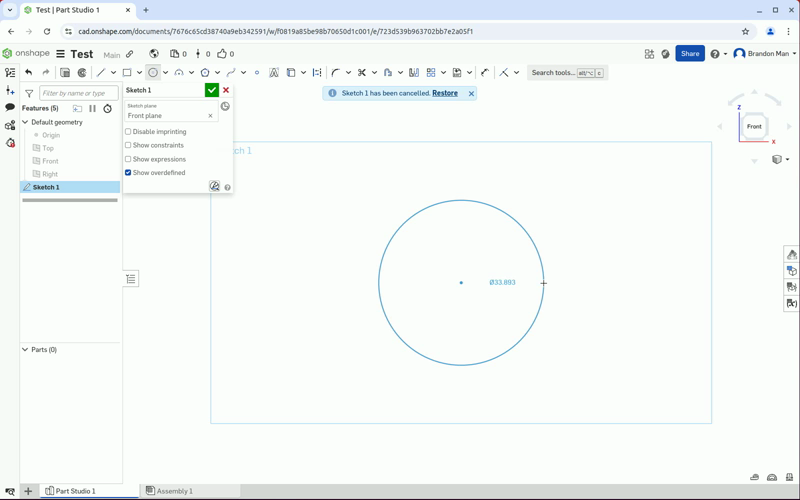
click(543, 282)
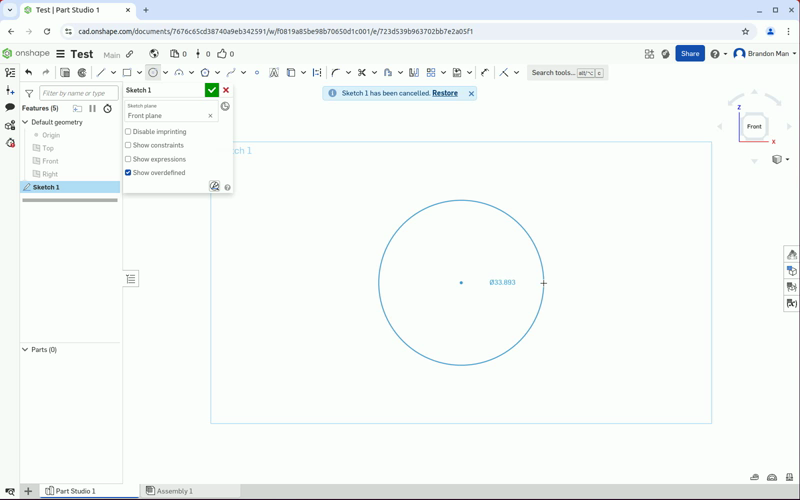
key(esc)
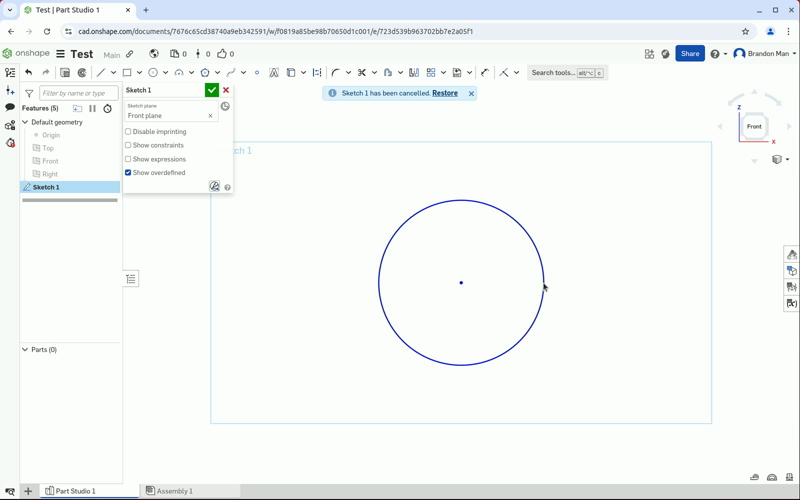
mouse_move(432, 293)
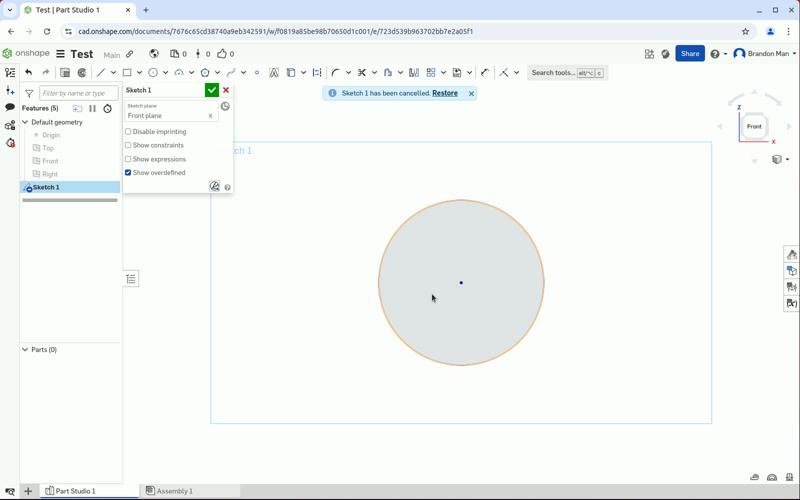
click(432, 293)
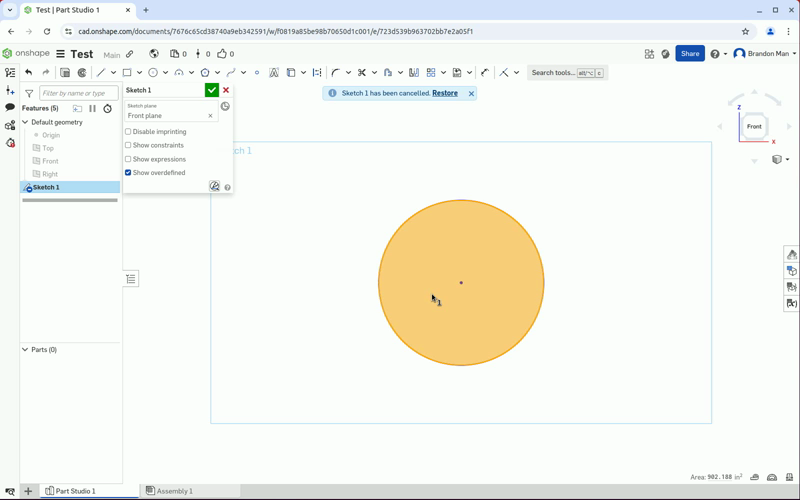
mouse_move(73, 352)
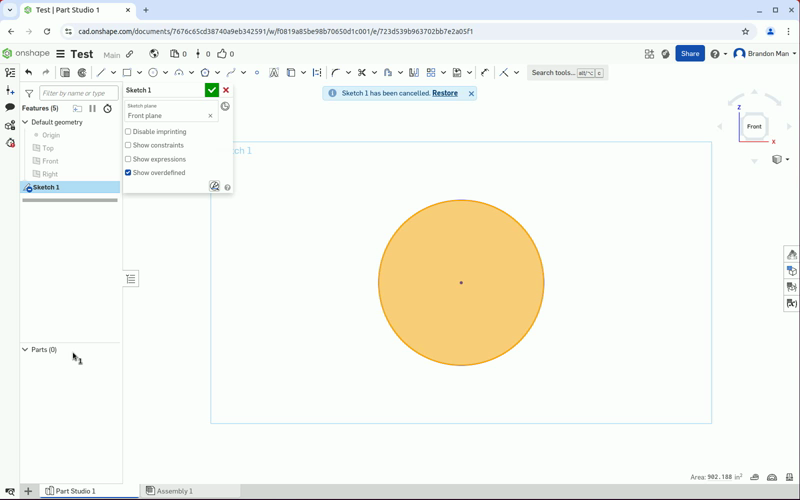
key(shift+y)
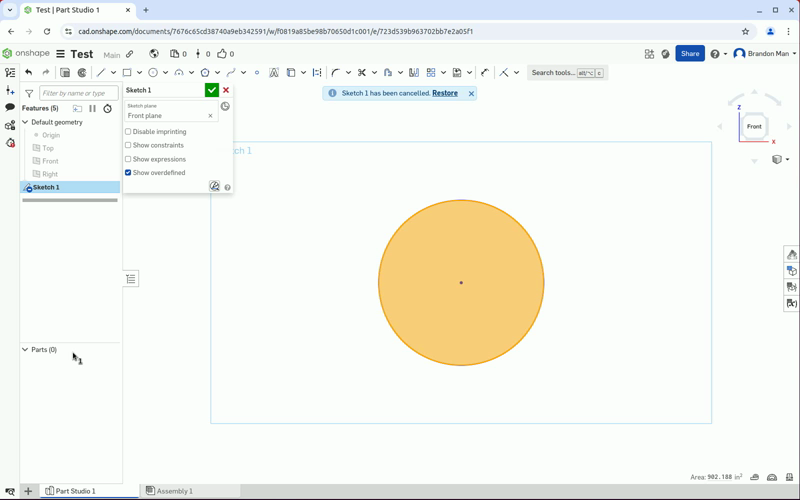
key(shift+e)
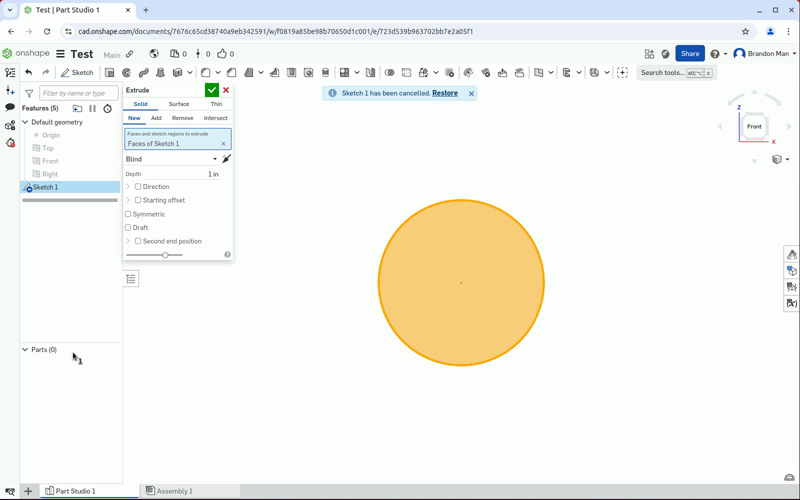
mouse_move(143, 106)
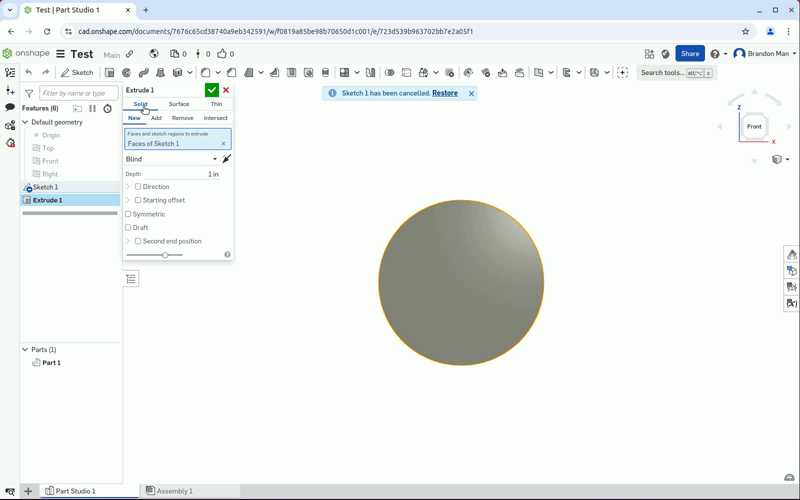
click(143, 106)
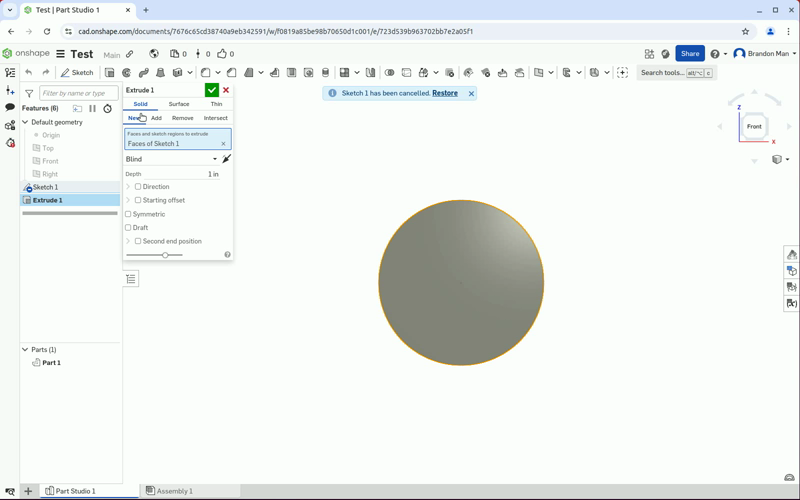
mouse_move(137, 120)
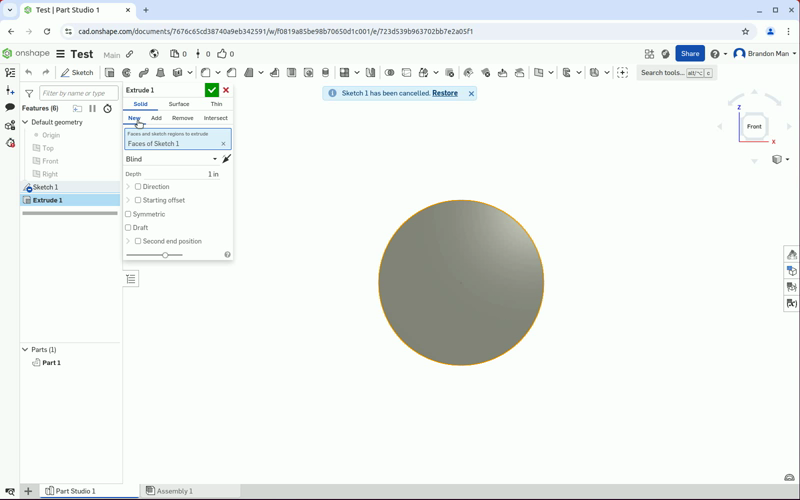
click(137, 120)
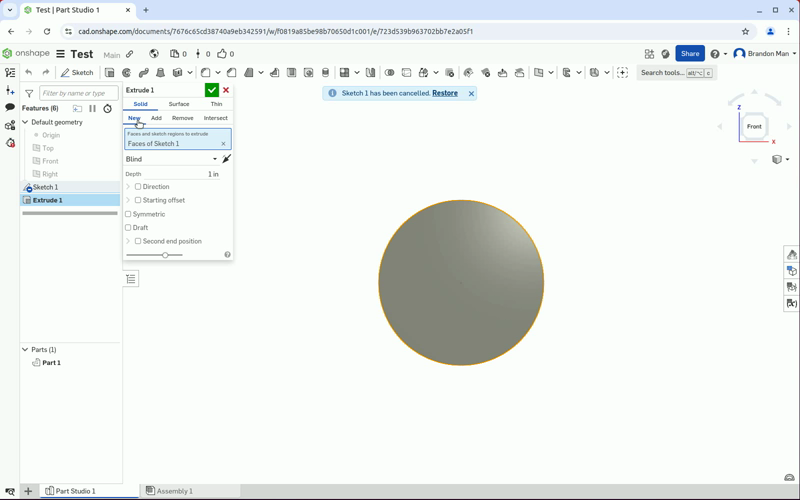
key(tab, 4)
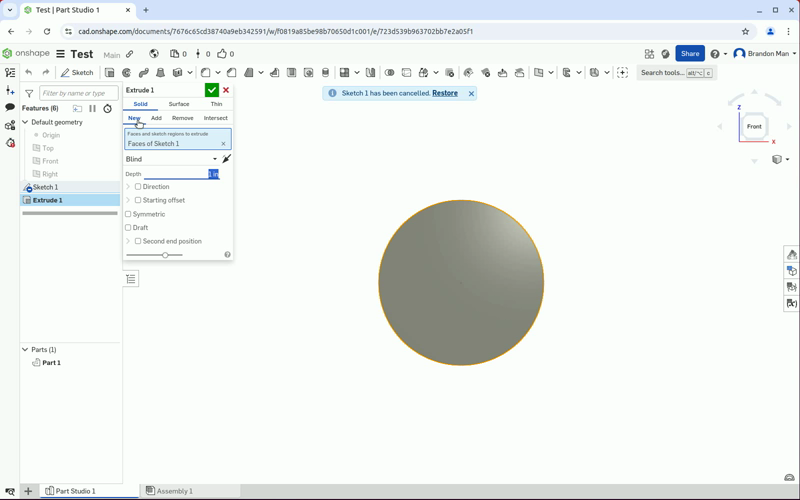
text(9.388)
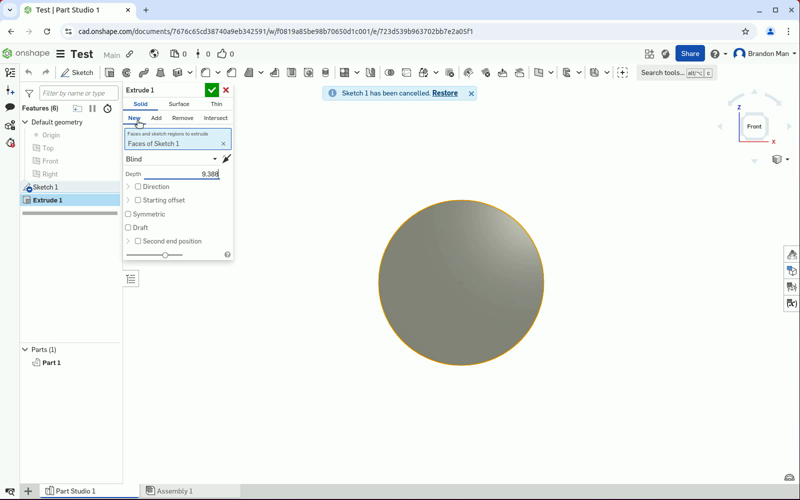
key(enter)
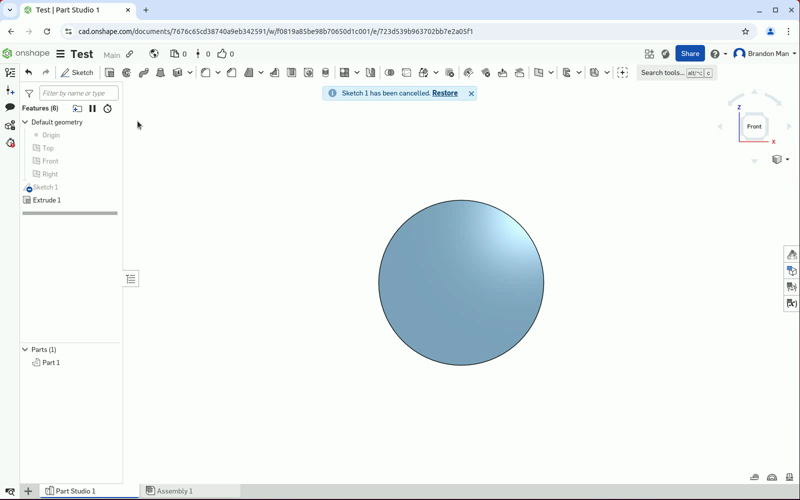
key(shift+h)
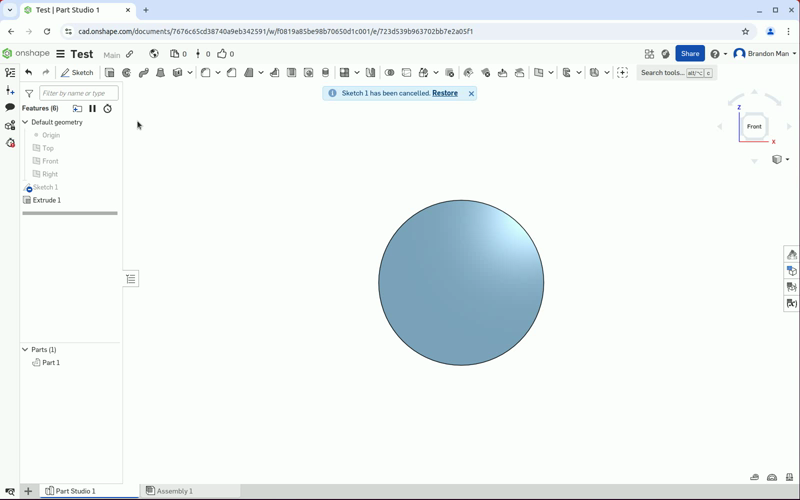
key(shift+h)
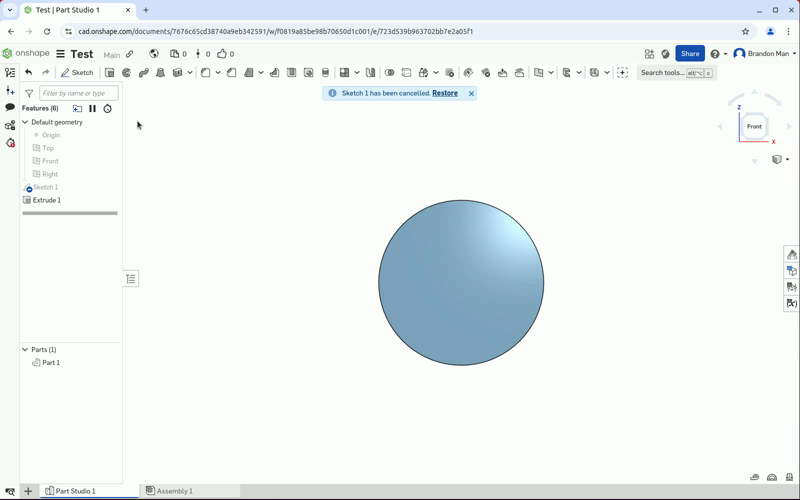
mouse_move(73, 189)
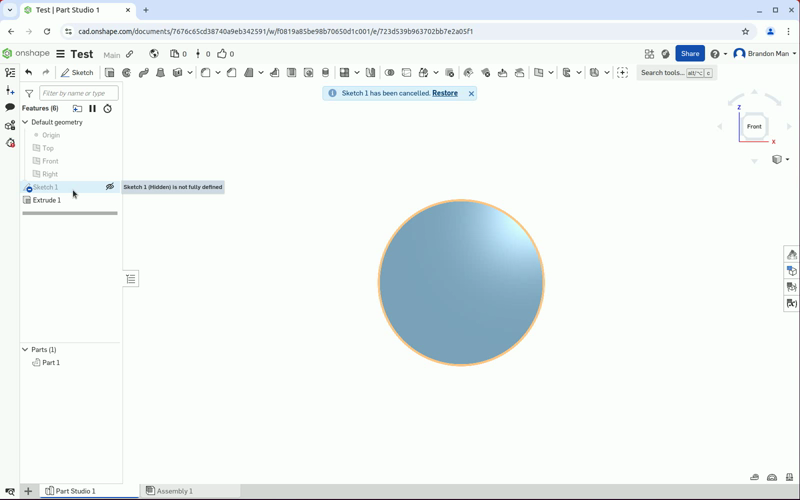
click(73, 189)
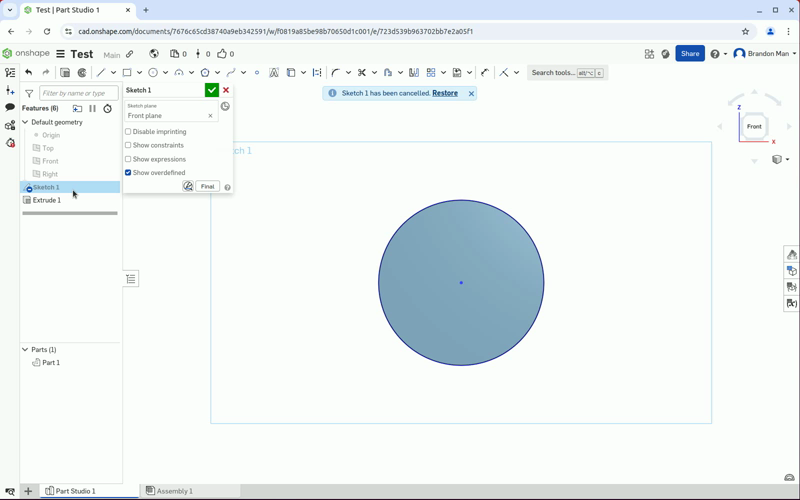
mouse_move(229, 92)
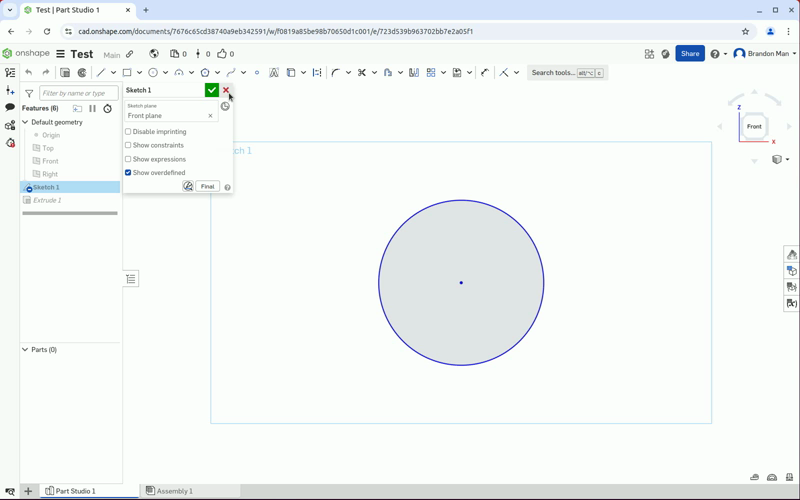
click(229, 92)
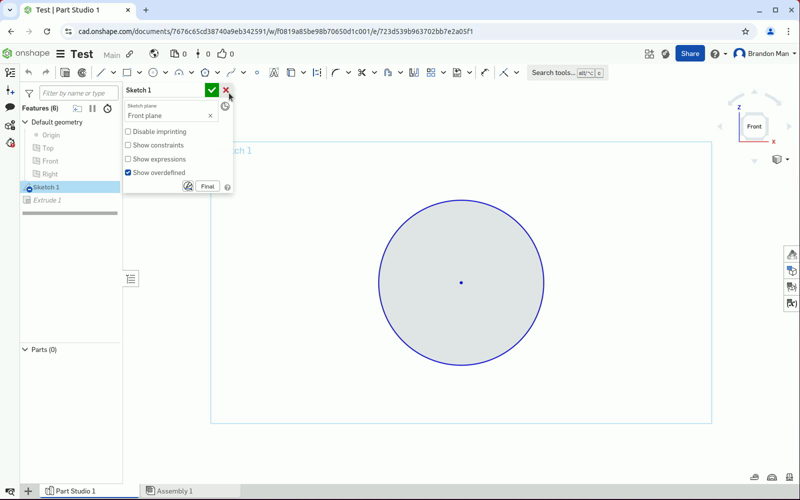
key(shift+s)
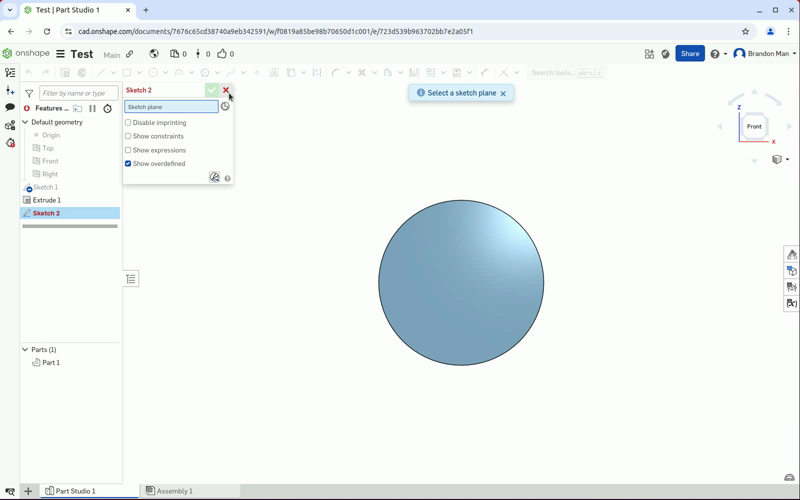
mouse_move(73, 163)
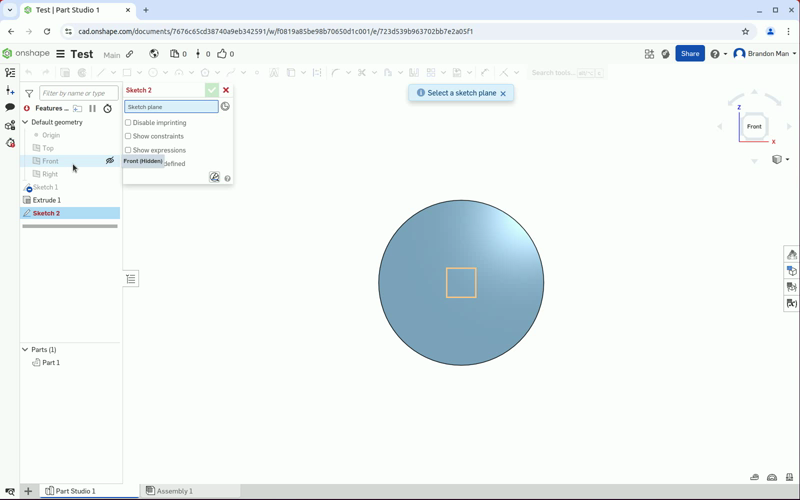
click(73, 163)
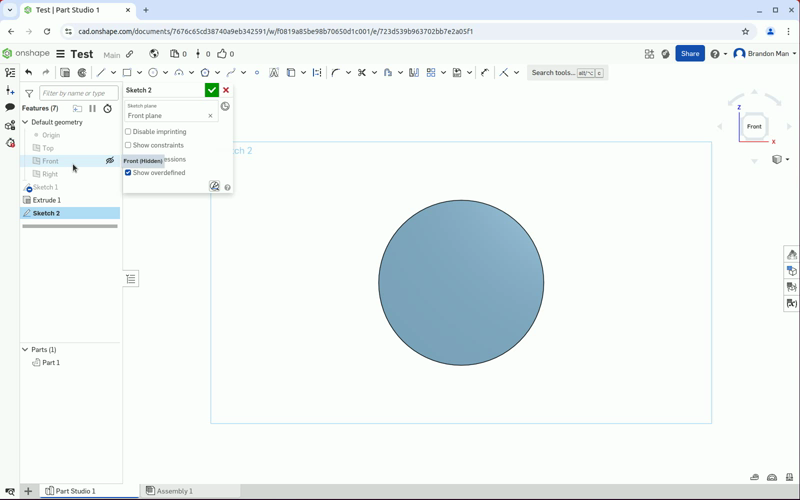
mouse_move(73, 352)
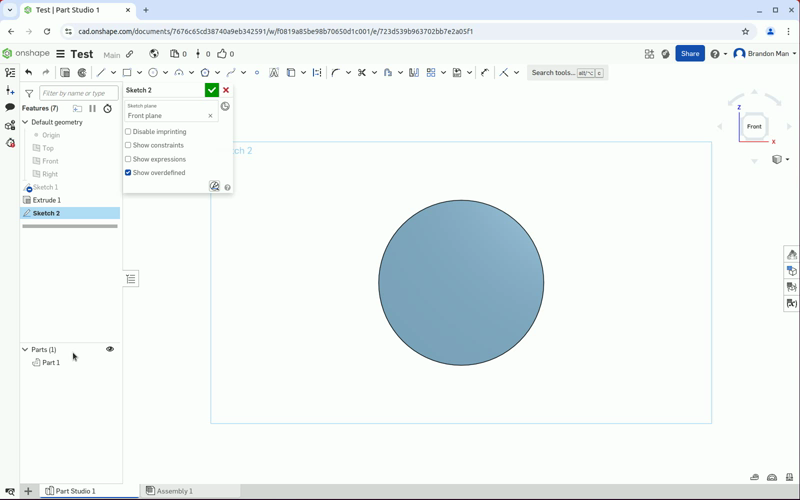
key(y)
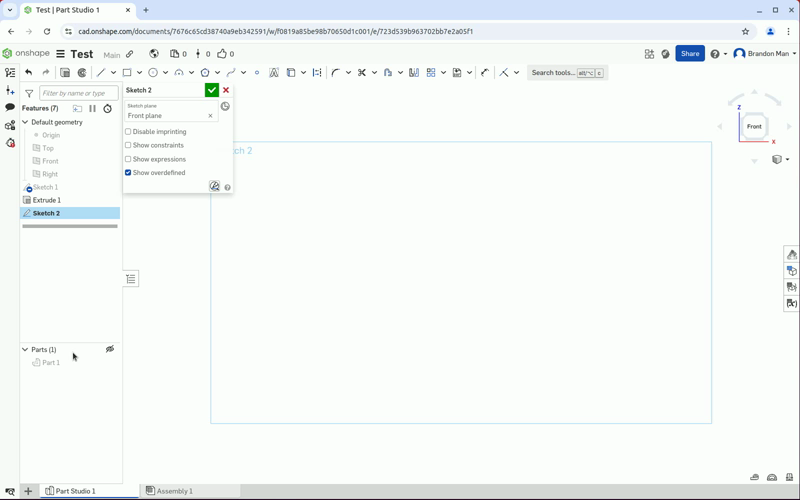
key(a)
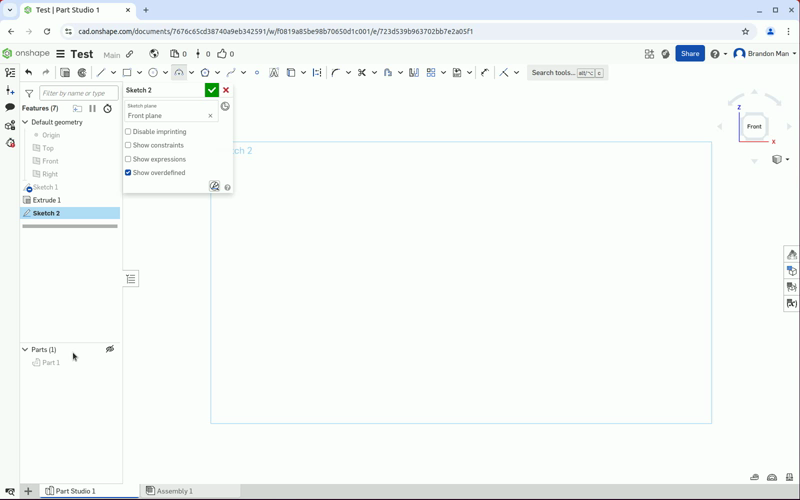
key_down(shift)
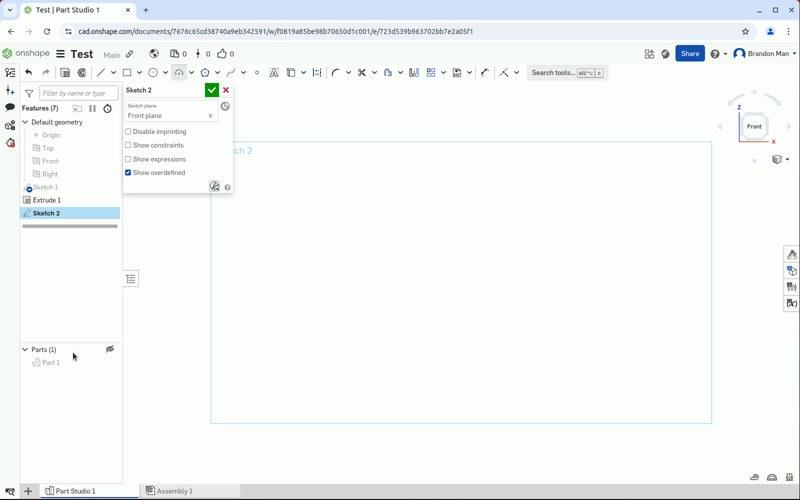
mouse_move(383, 253)
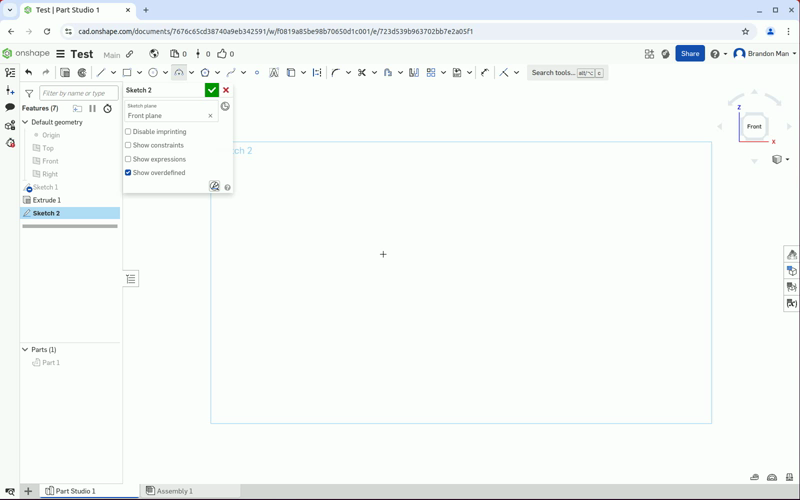
click(383, 253)
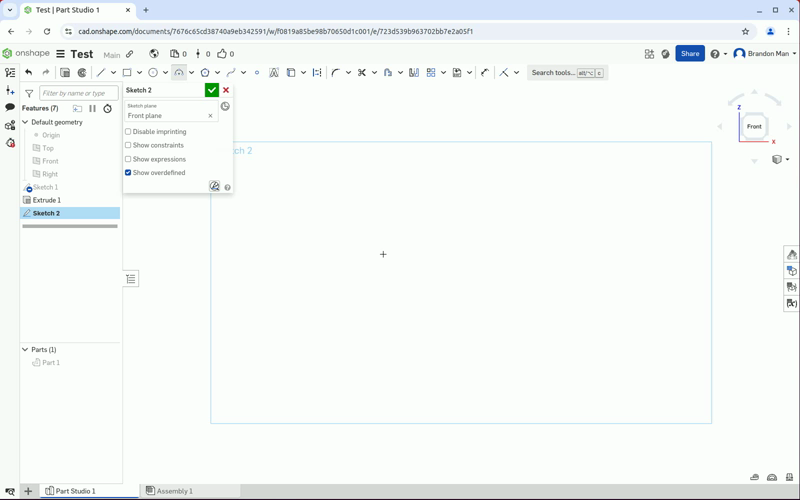
key_up(shift)
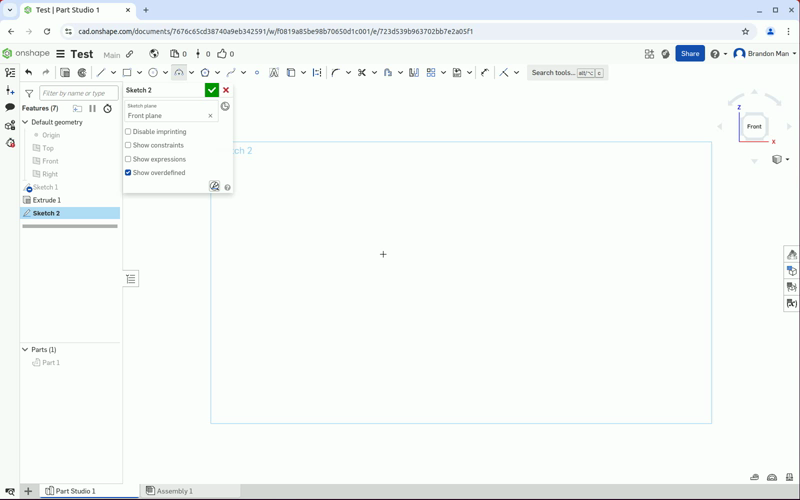
key_down(shift)
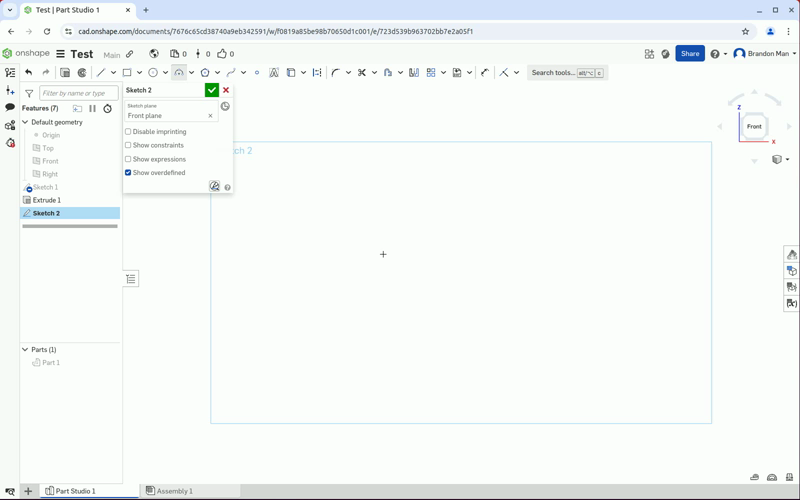
mouse_move(431, 205)
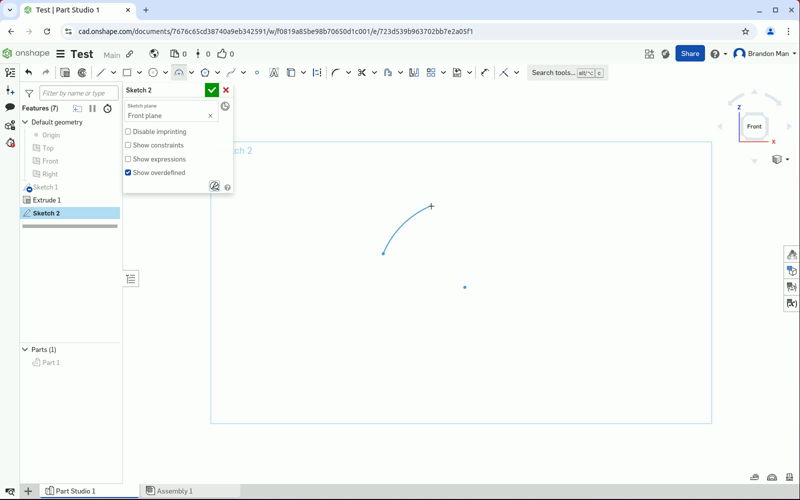
click(431, 205)
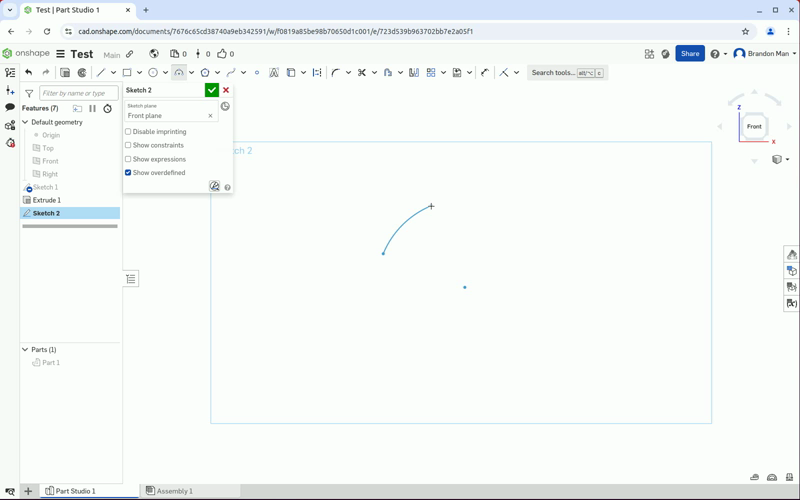
mouse_move(402, 224)
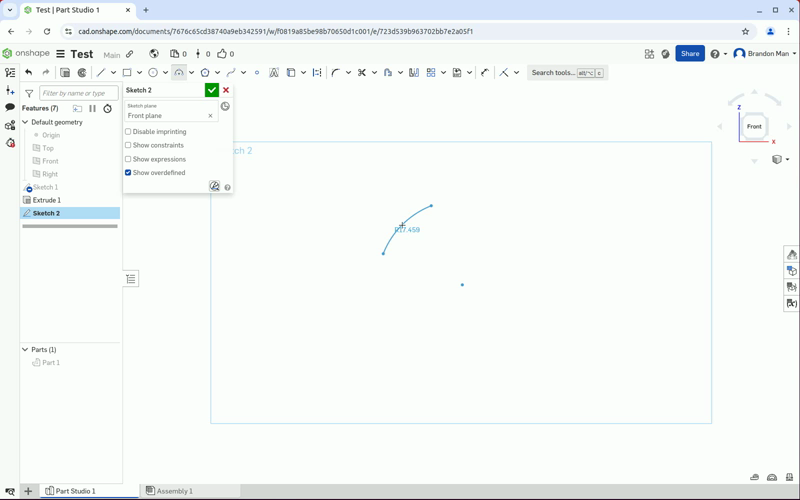
click(402, 224)
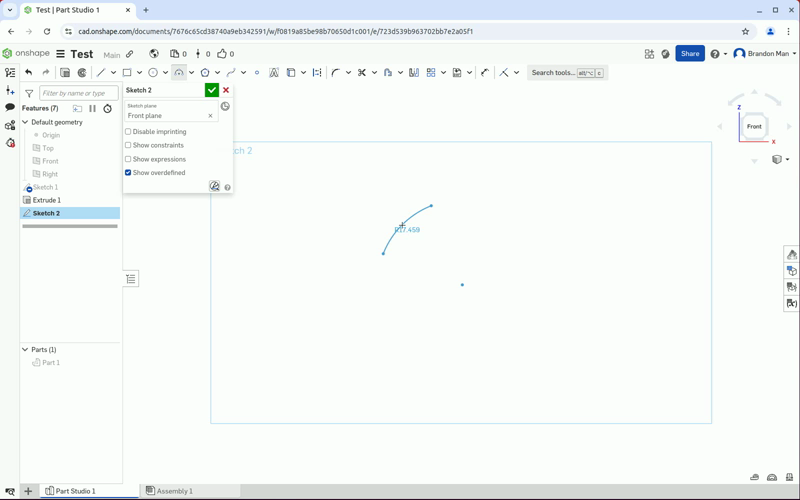
key_up(shift)
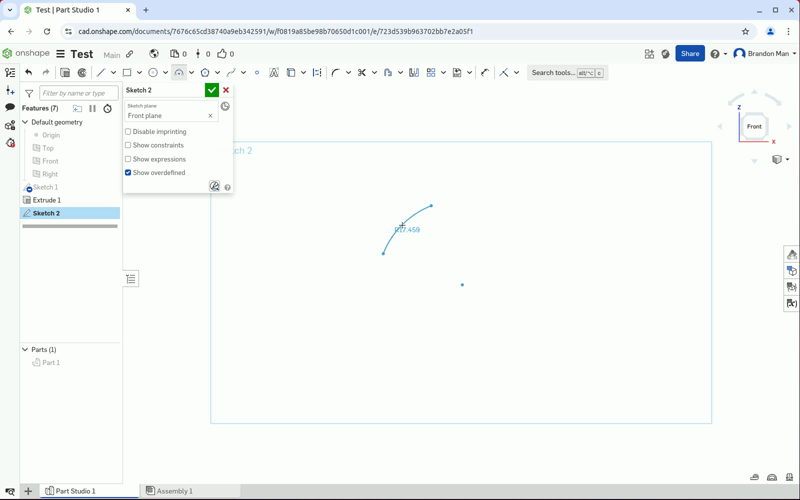
key(esc)
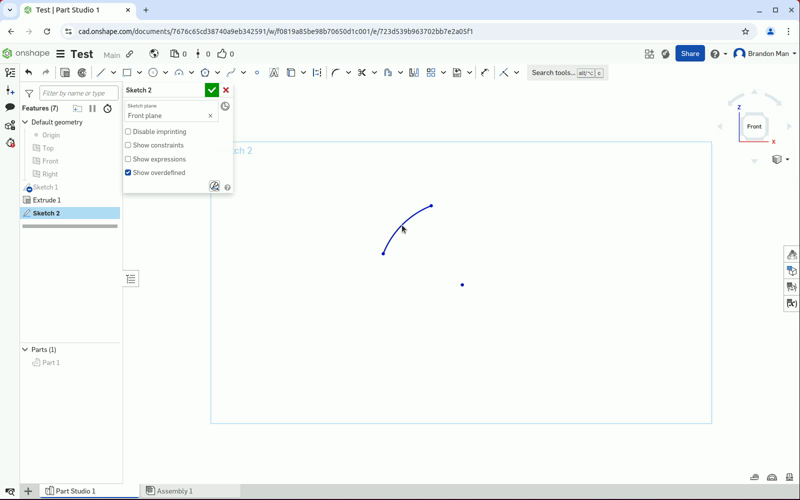
key(l)
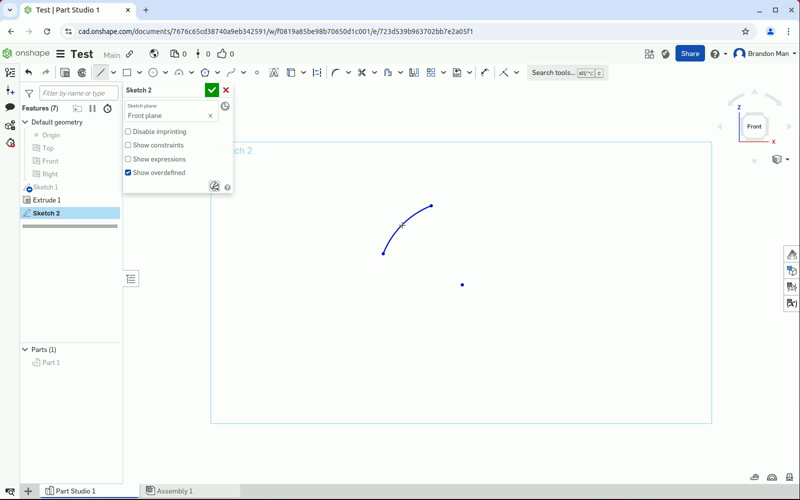
mouse_move(431, 205)
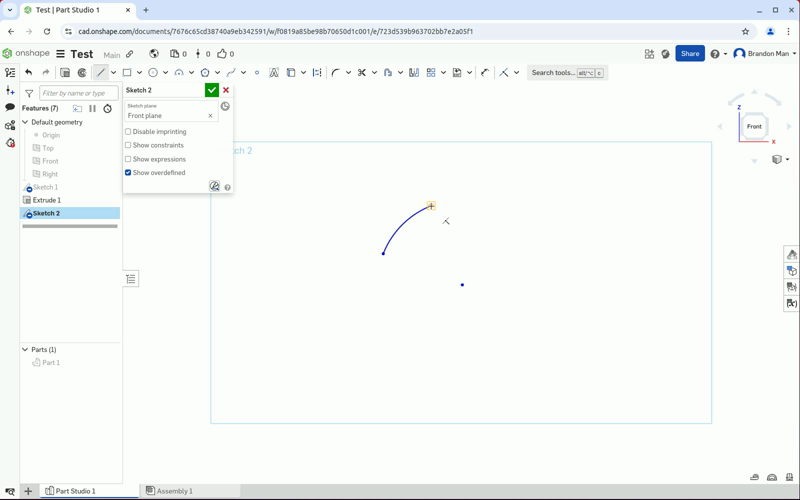
click(431, 205)
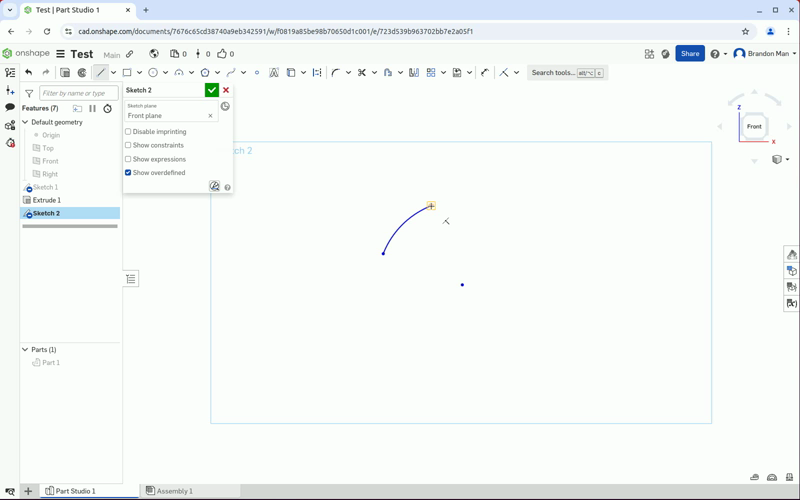
key_down(shift)
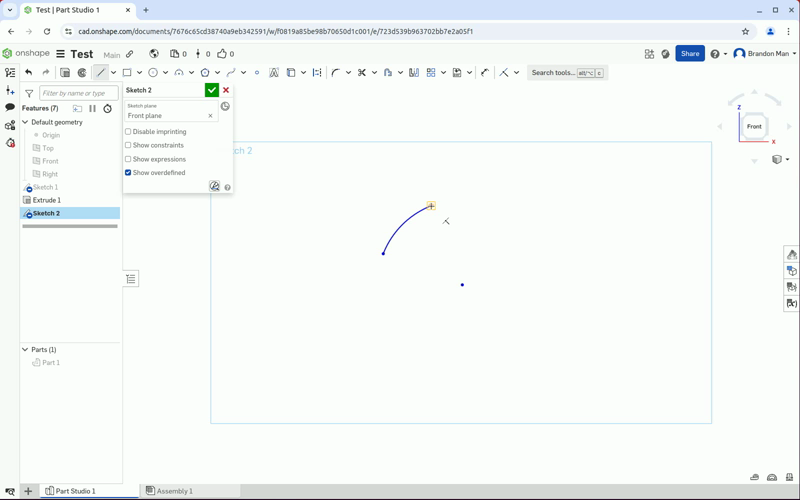
mouse_move(461, 205)
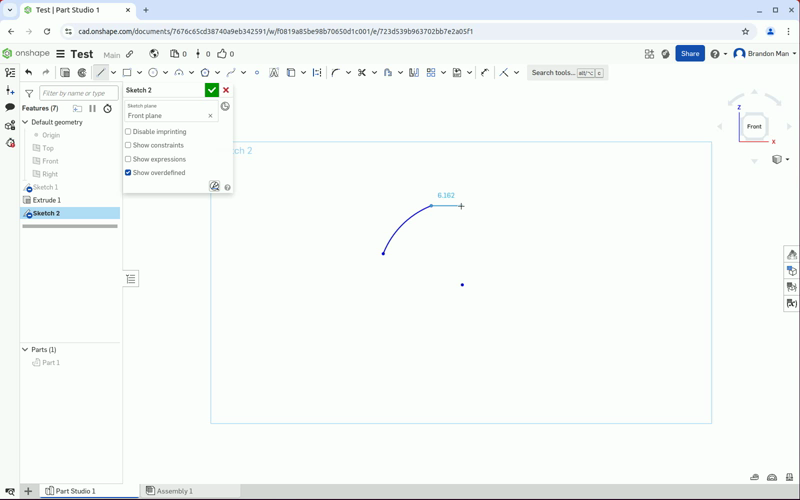
mouse_move(391, 172)
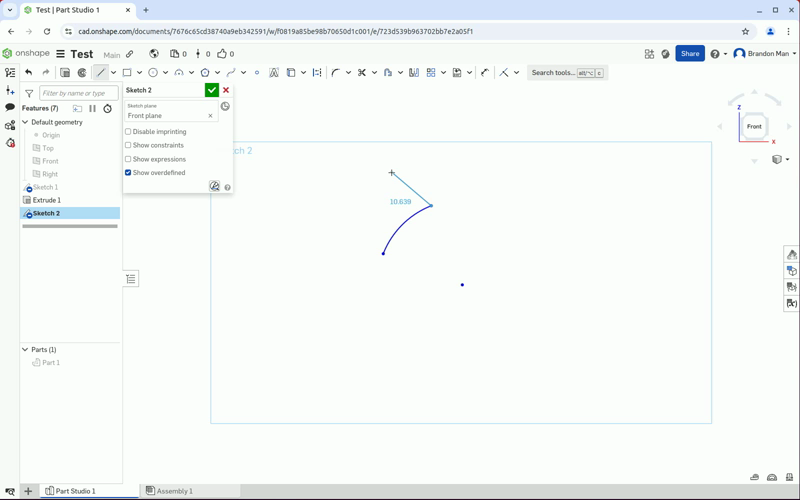
click(391, 172)
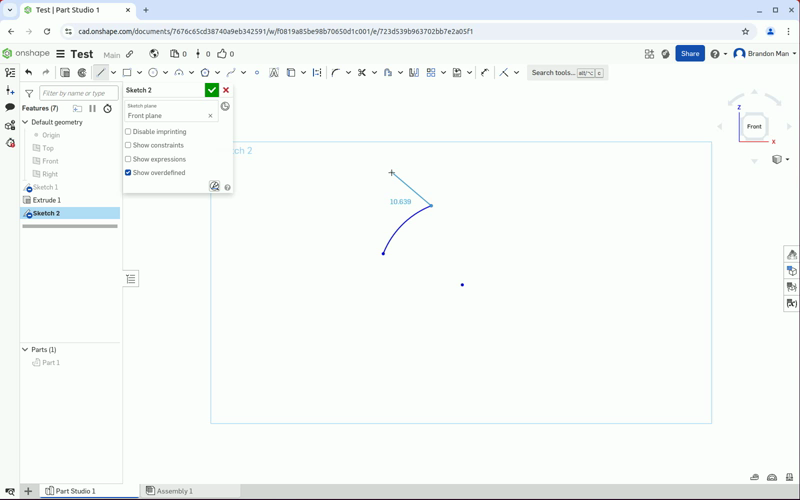
key_up(shift)
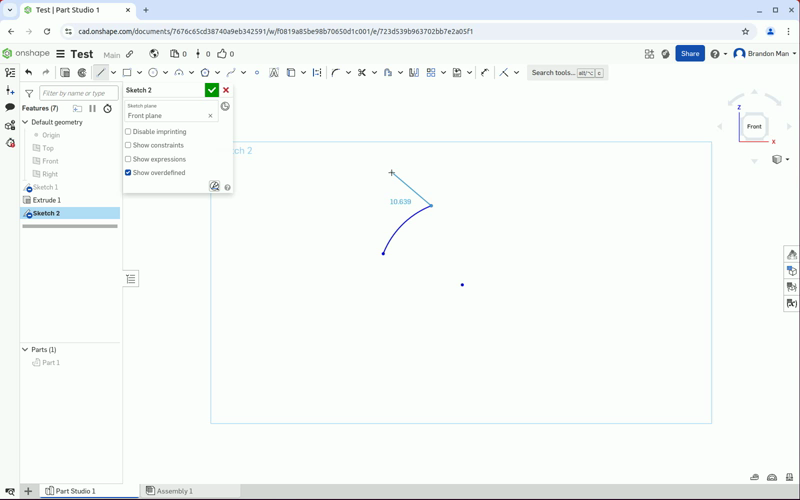
key_down(shift)
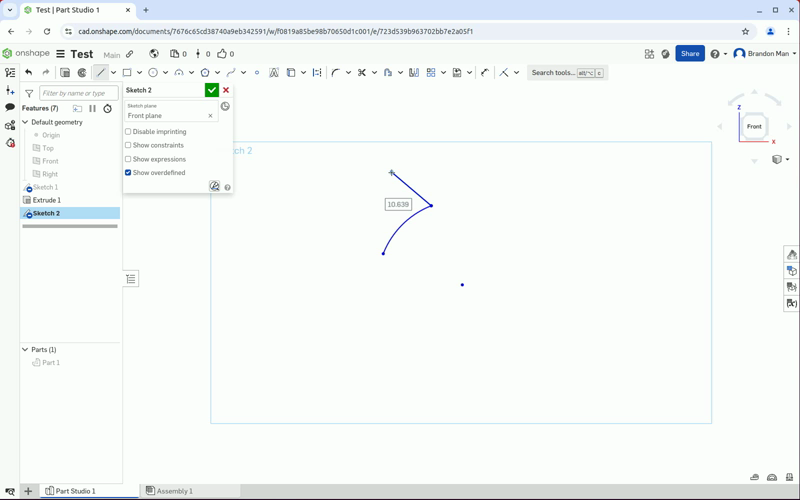
mouse_move(383, 238)
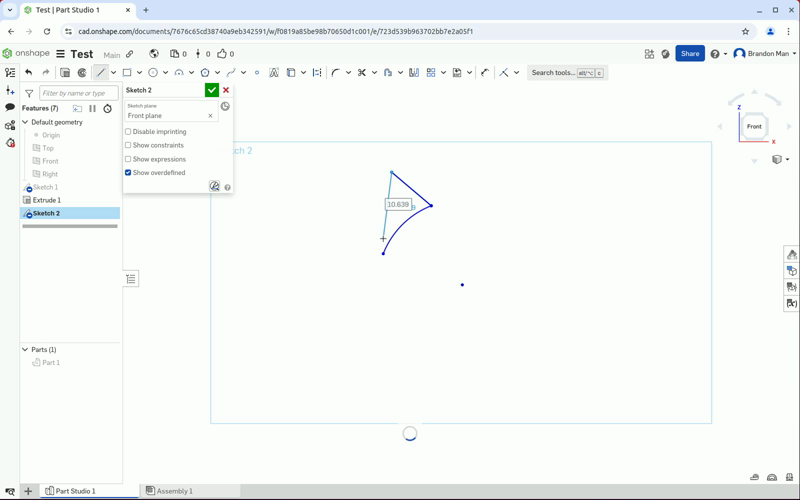
click(383, 238)
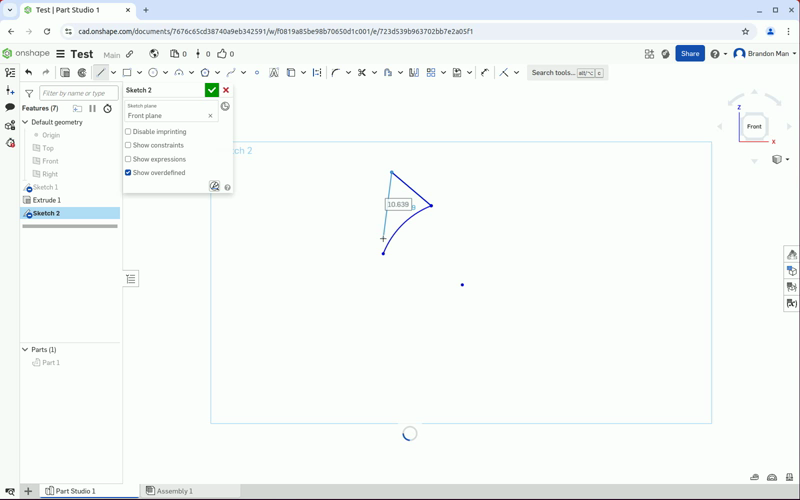
key_up(shift)
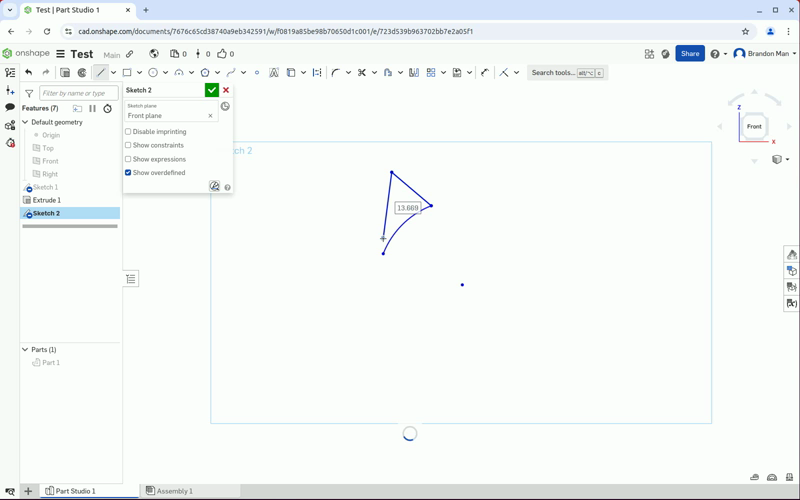
mouse_move(413, 238)
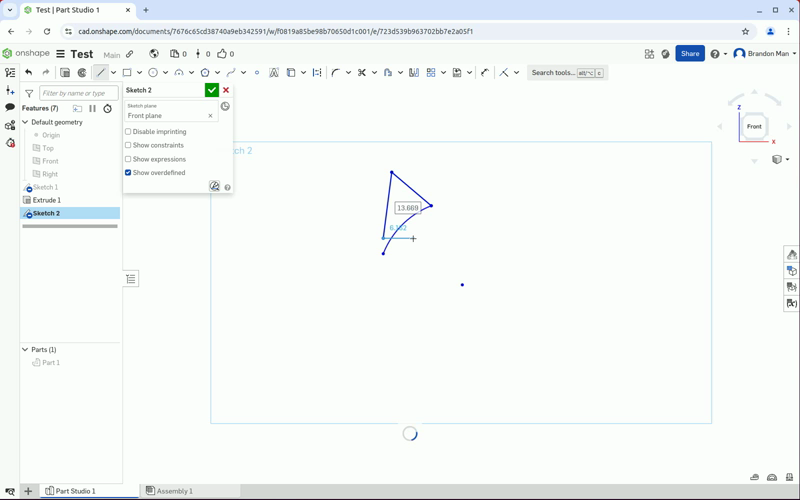
key_down(shift)
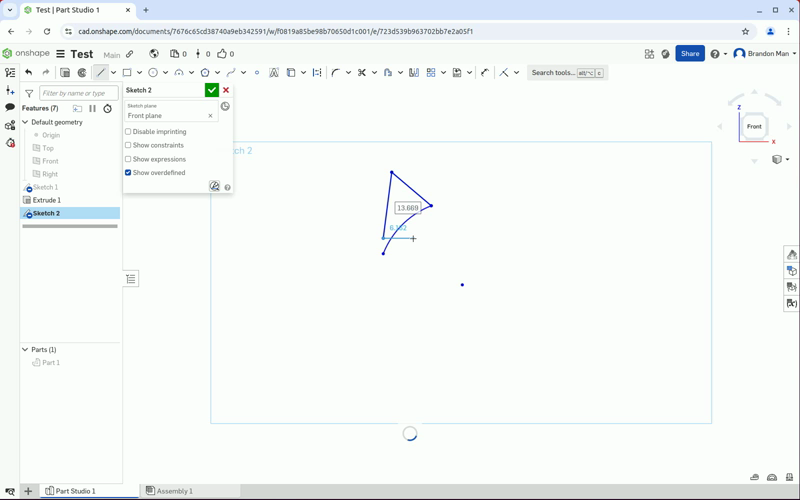
mouse_move(383, 253)
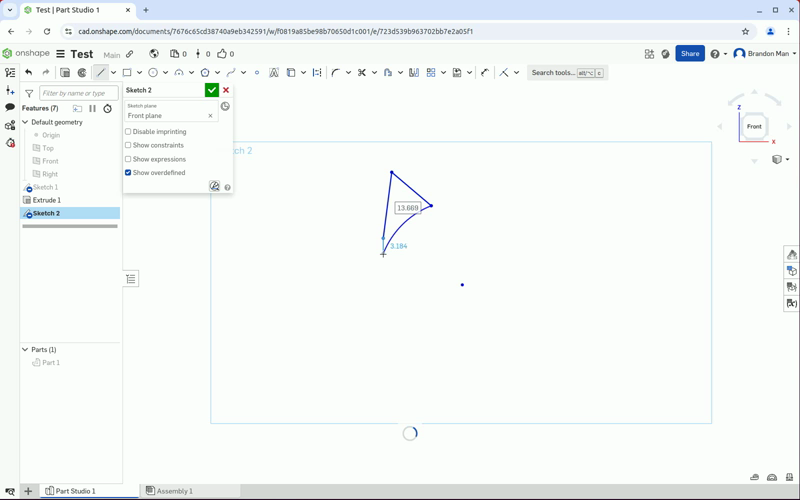
key_up(shift)
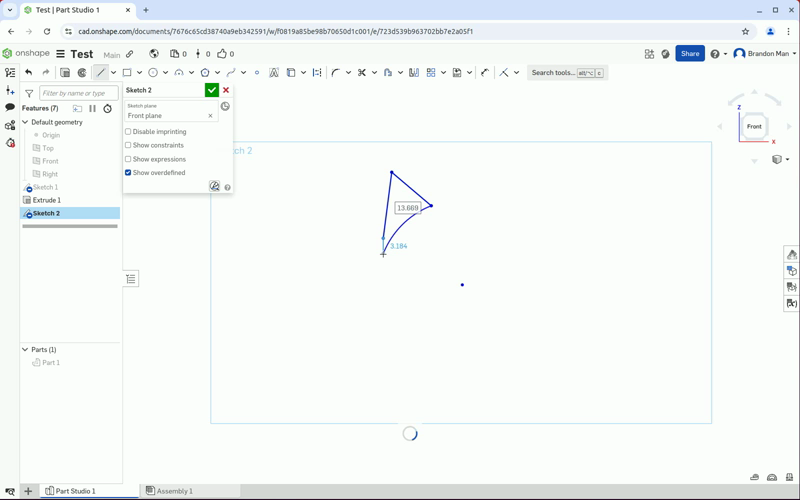
click(383, 253)
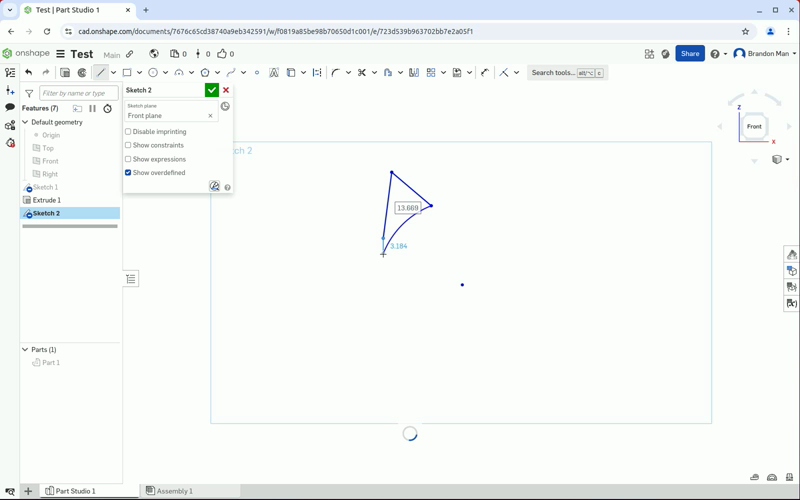
key(esc)
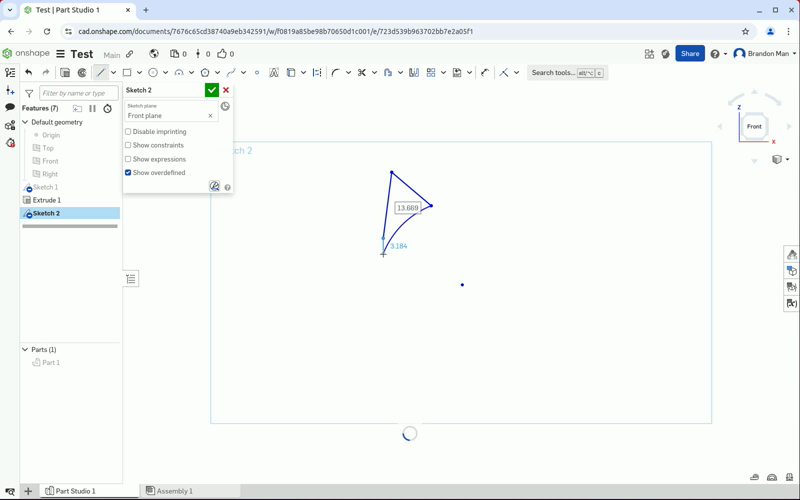
mouse_move(402, 210)
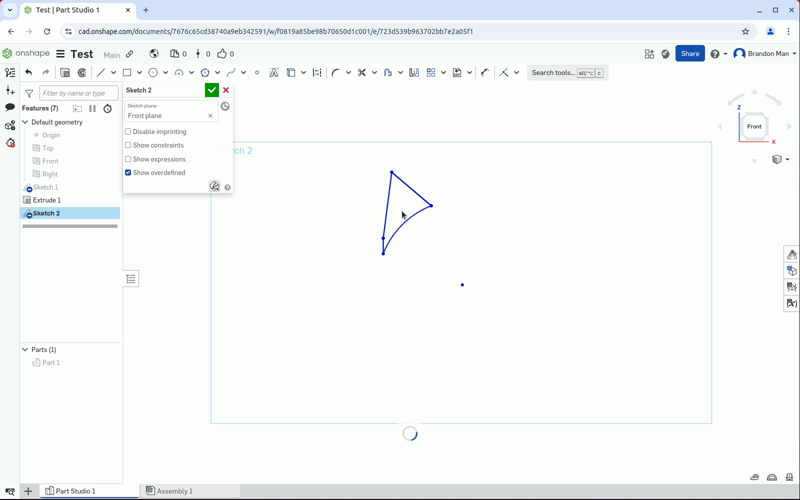
scroll(6)
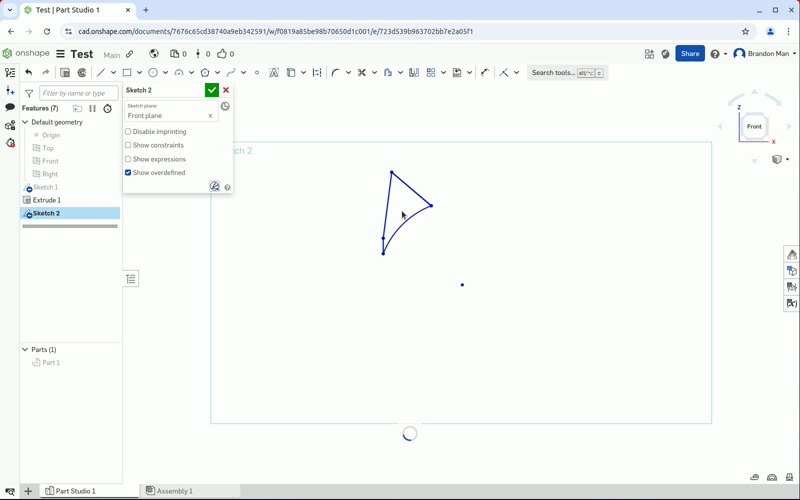
scroll(6)
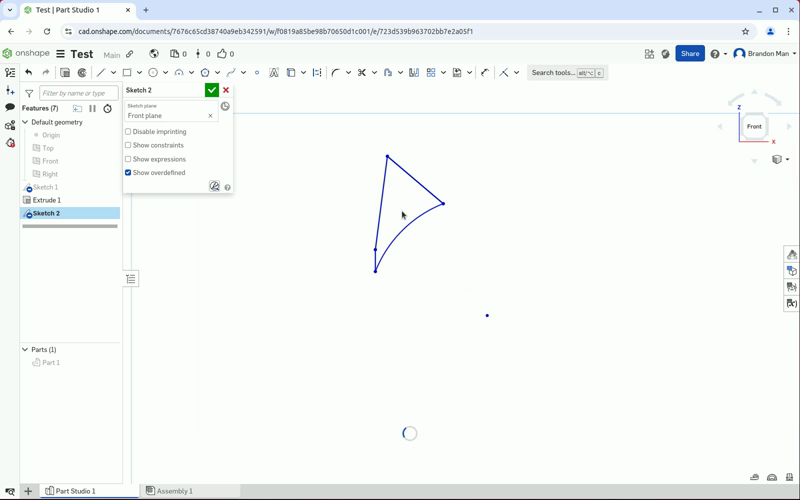
scroll(6)
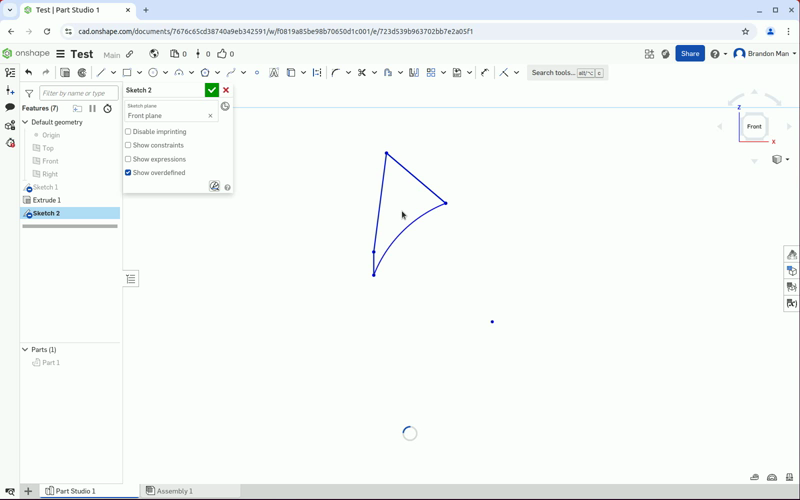
scroll(6)
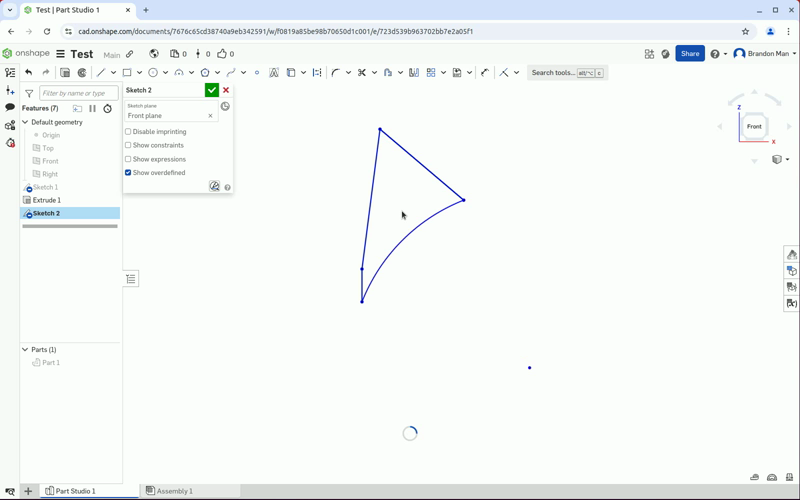
scroll(6)
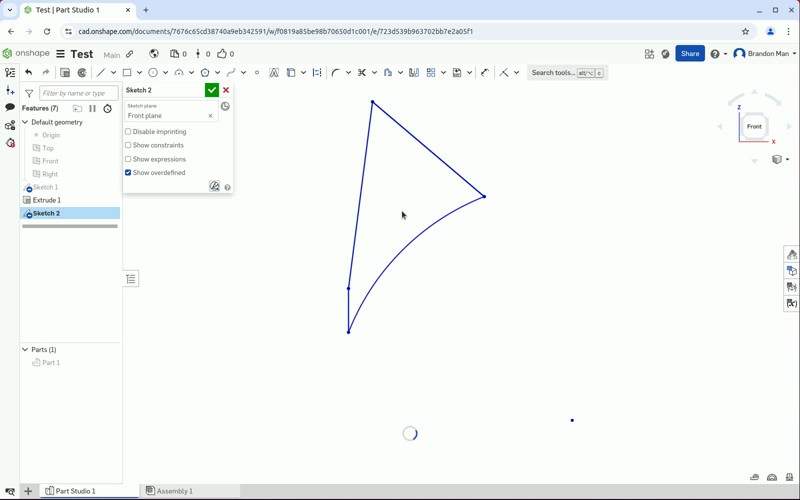
scroll(6)
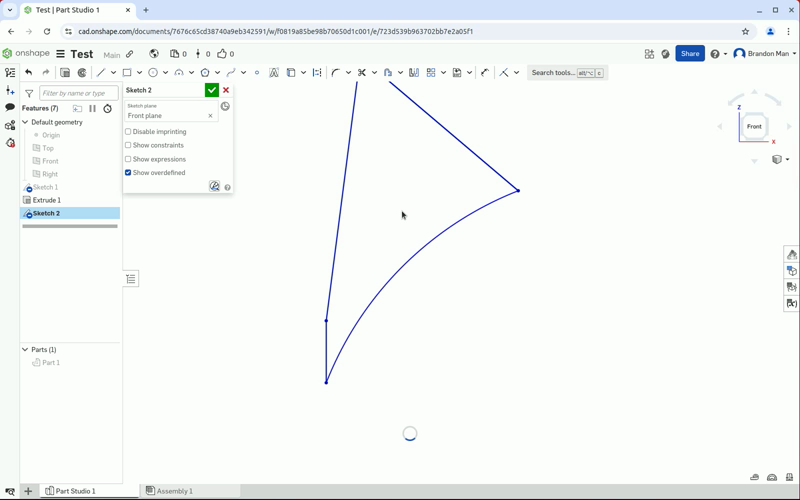
scroll(6)
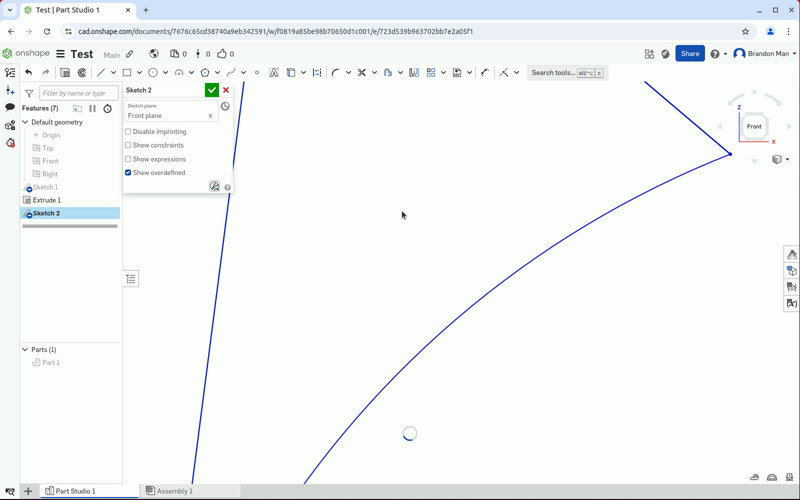
click(402, 210)
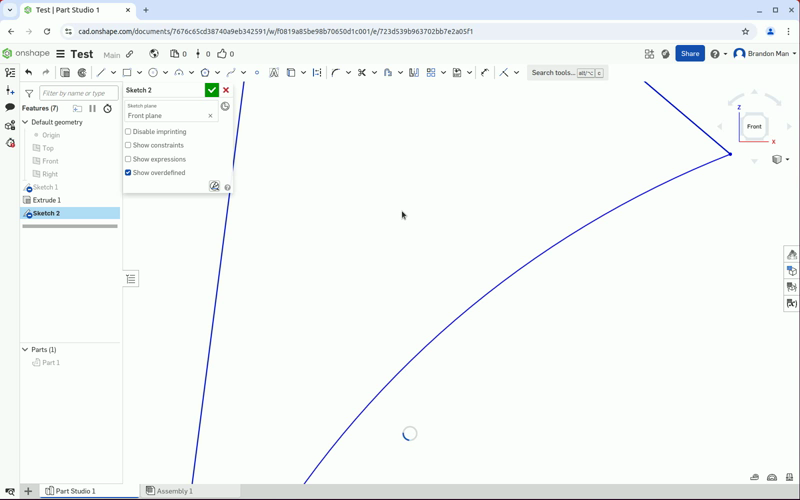
scroll(-6)
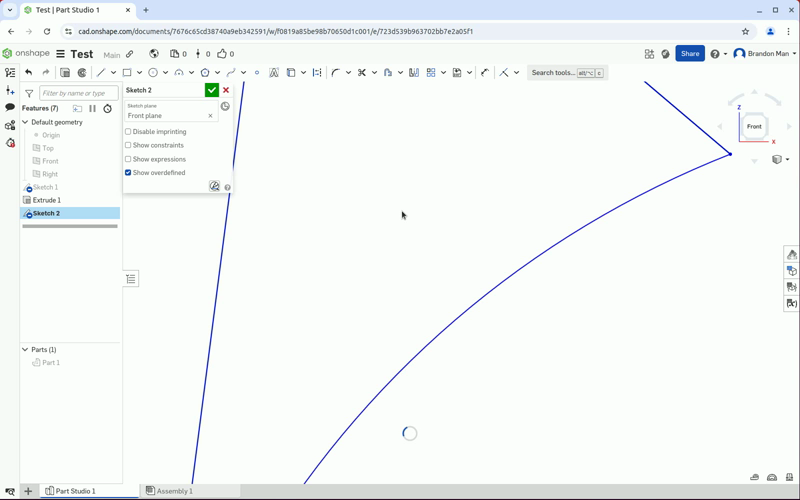
scroll(-6)
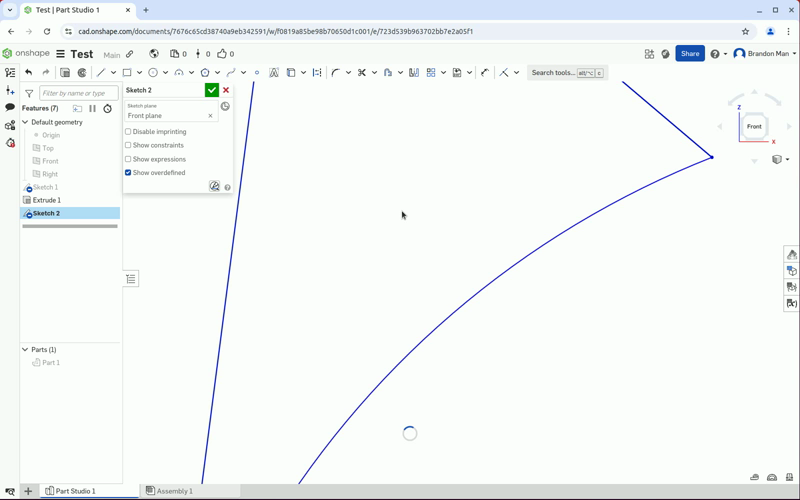
scroll(-6)
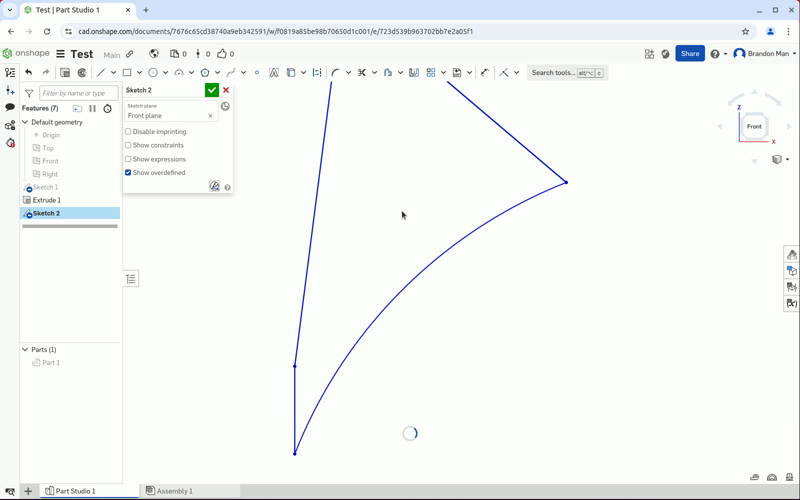
scroll(-6)
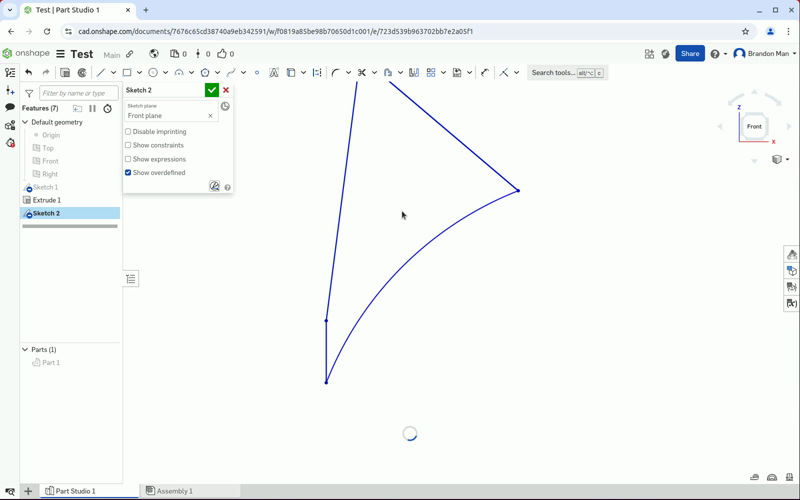
scroll(-6)
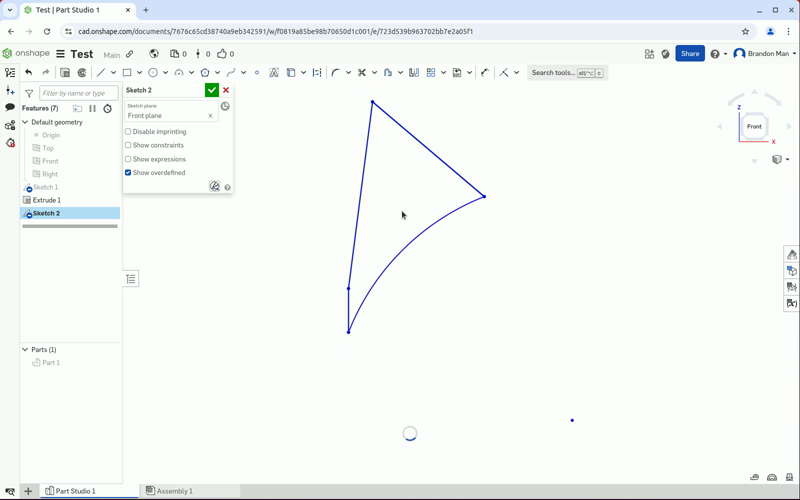
scroll(-6)
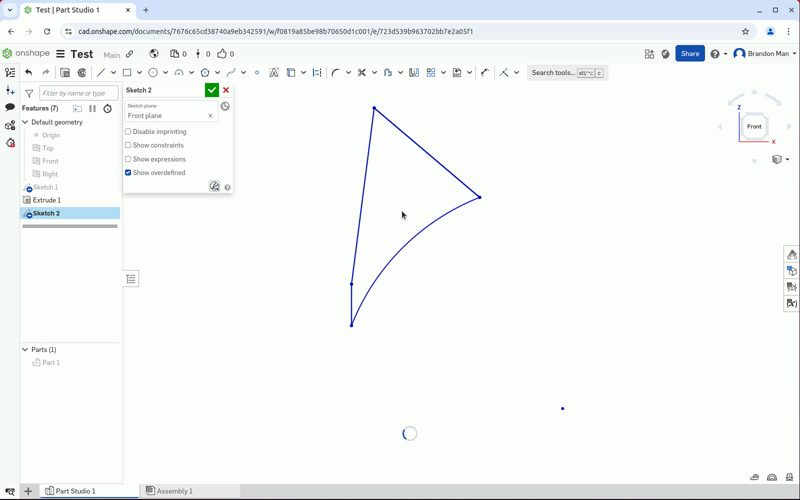
scroll(-6)
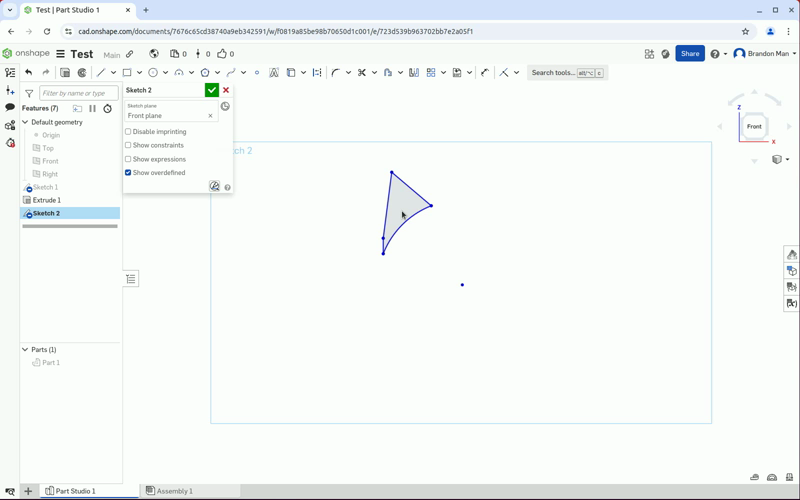
mouse_move(73, 352)
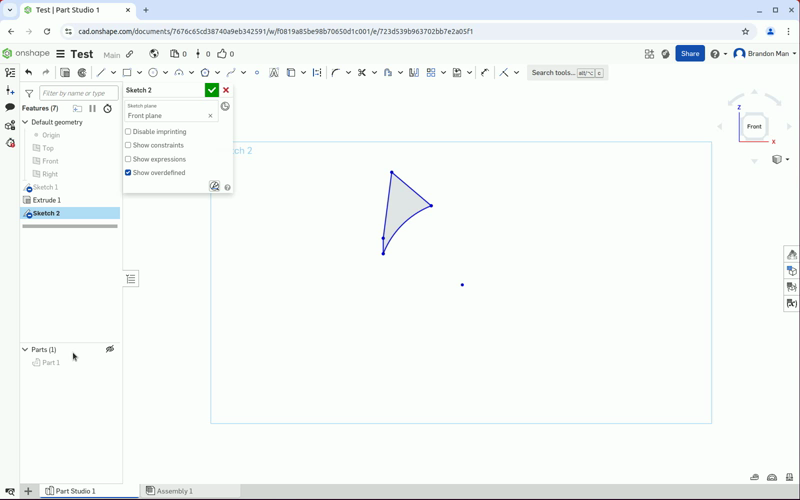
key(shift+y)
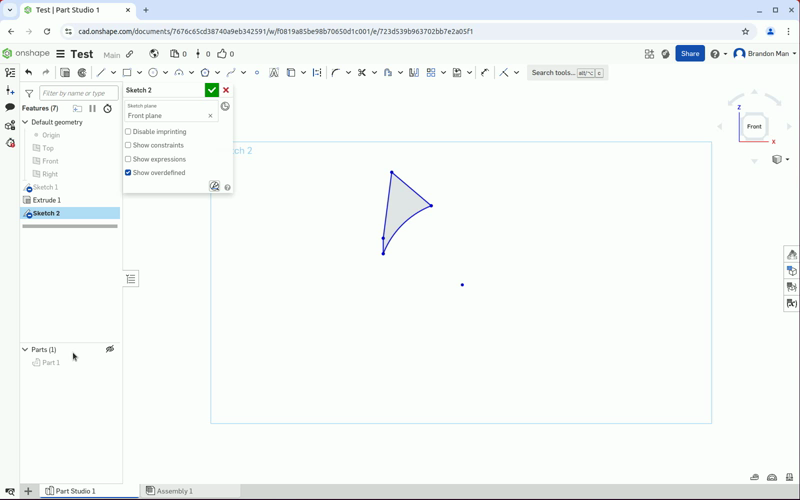
key(shift+e)
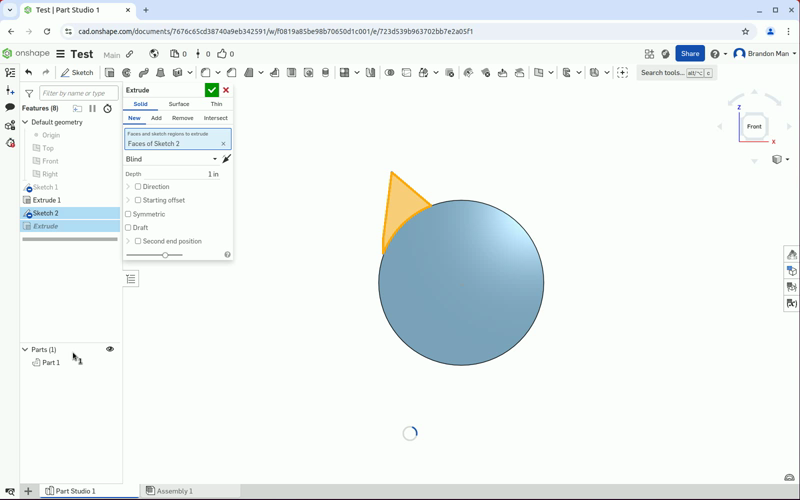
mouse_move(143, 106)
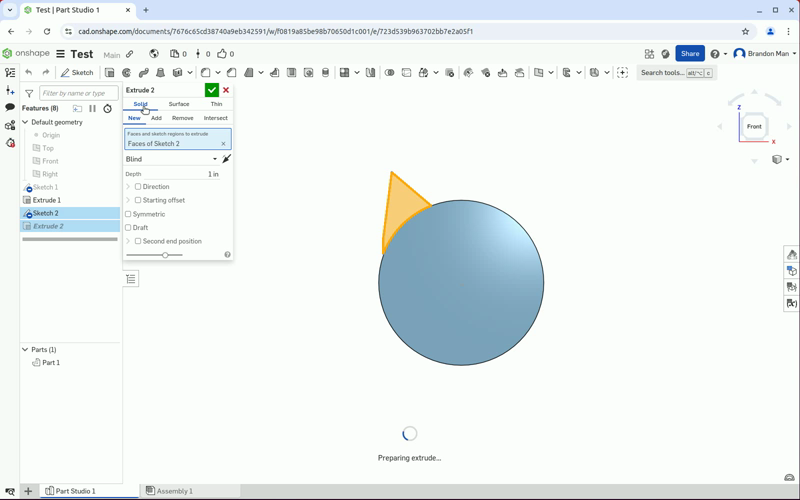
click(143, 106)
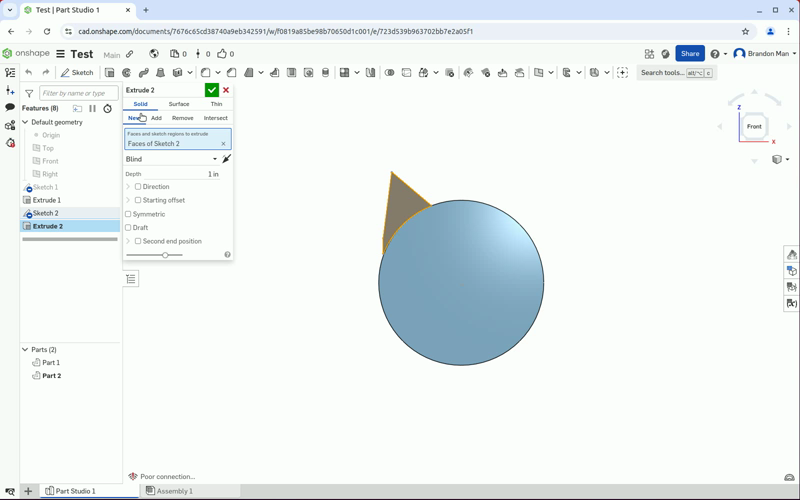
mouse_move(137, 120)
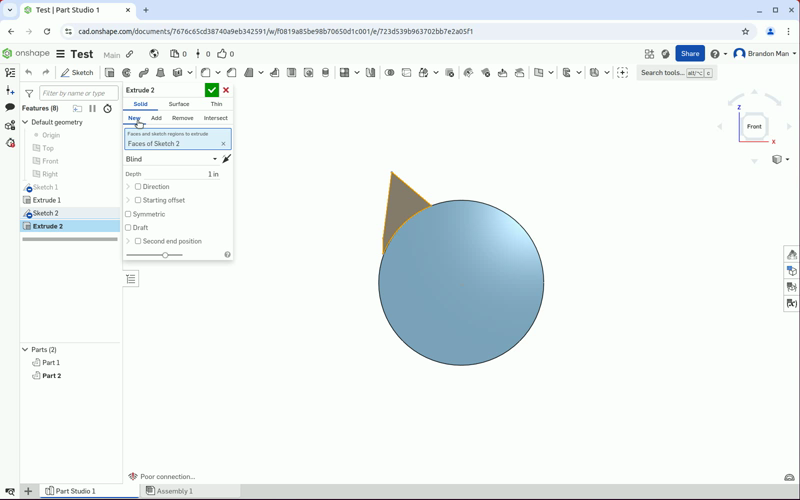
click(137, 120)
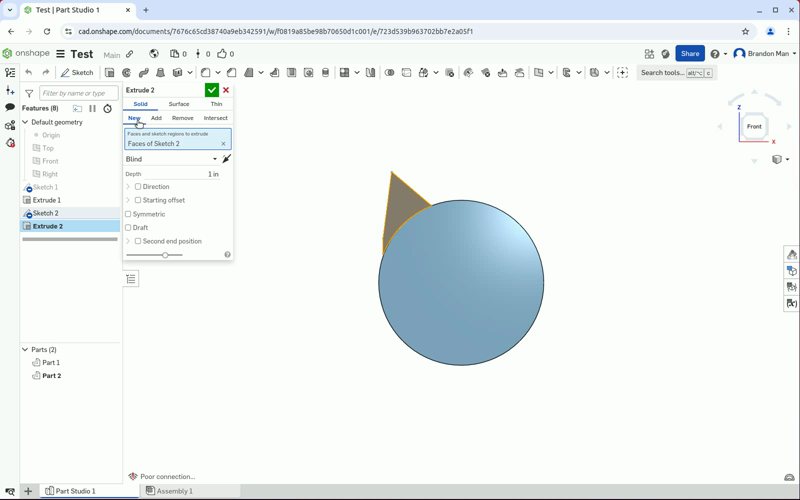
key(tab, 4)
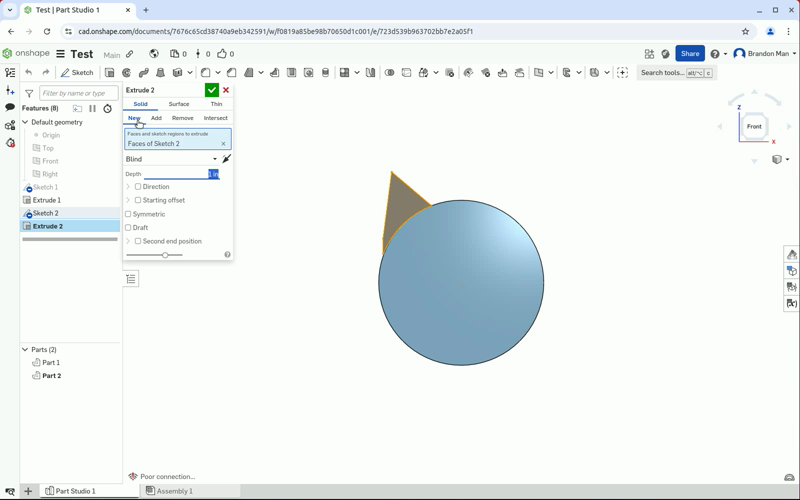
text(9.388)
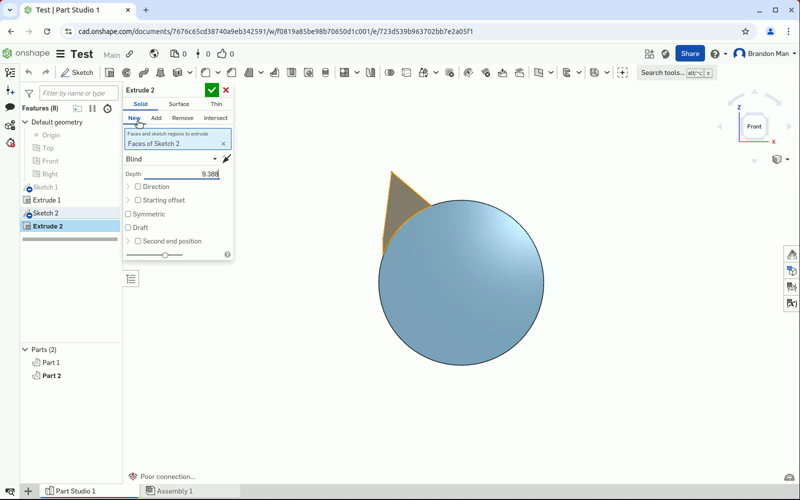
key(enter)
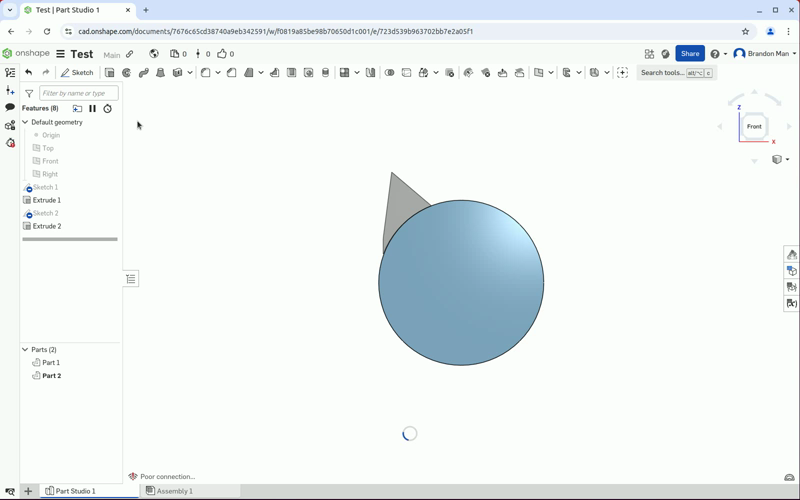
key(shift+h)
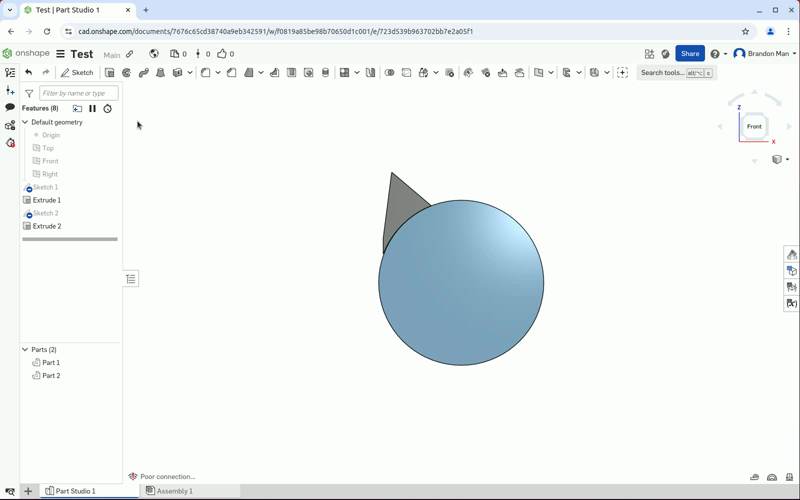
key(shift+h)
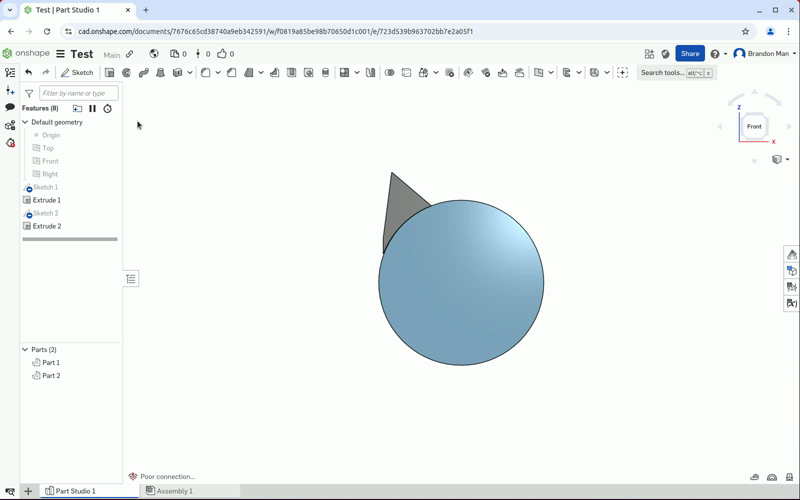
mouse_move(73, 189)
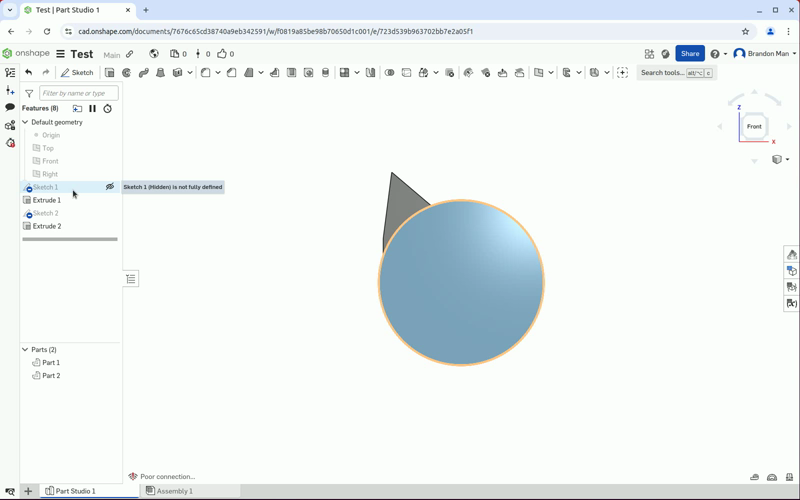
click(73, 189)
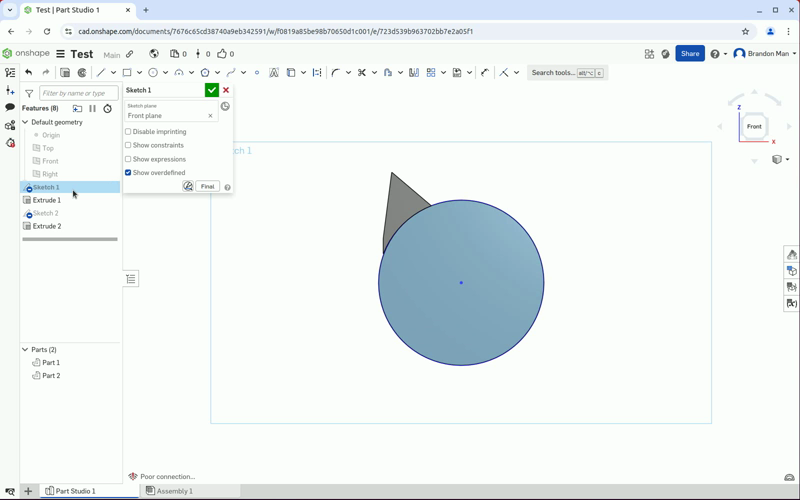
mouse_move(229, 92)
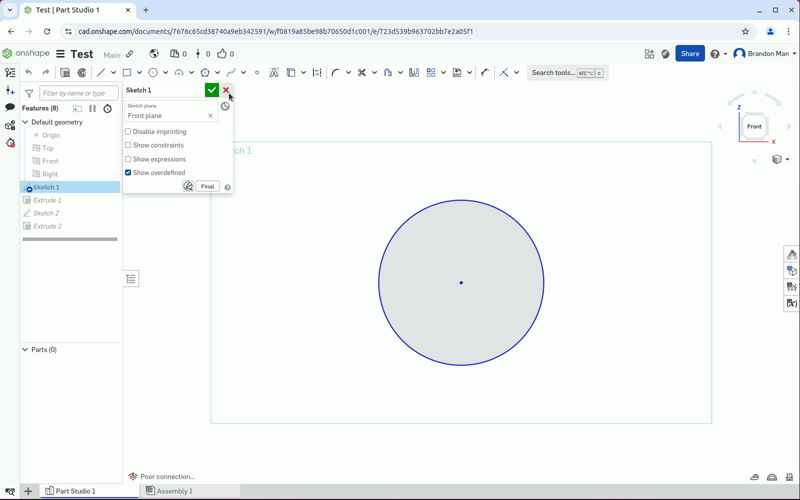
click(229, 92)
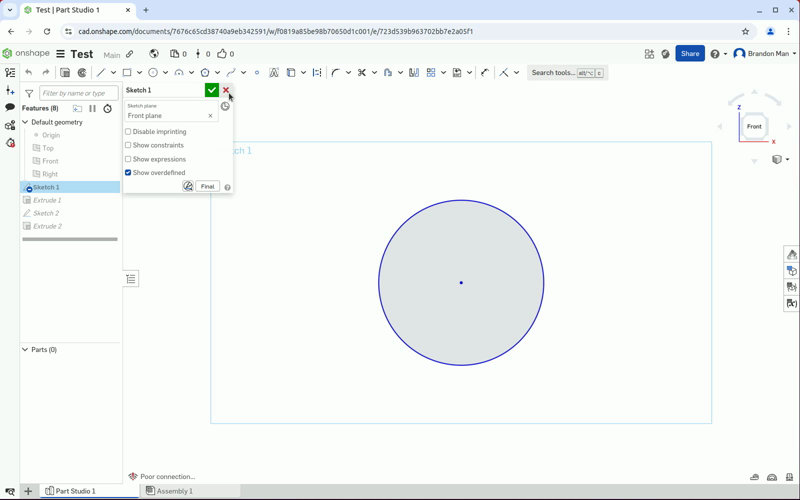
key(shift+s)
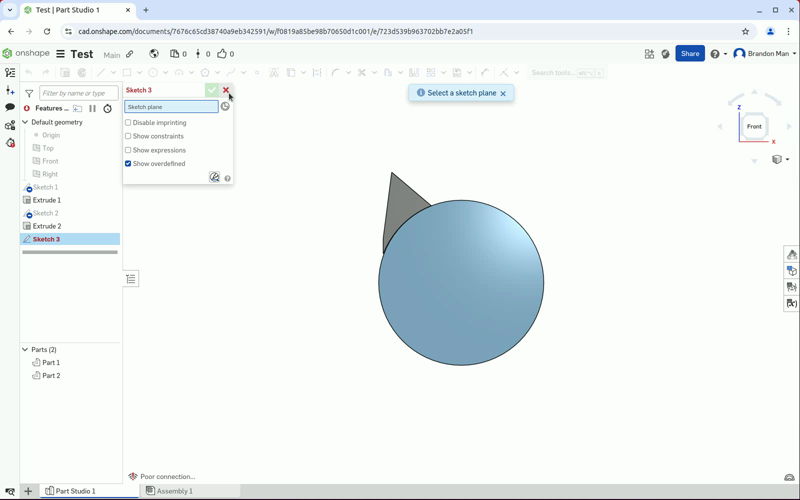
mouse_move(73, 163)
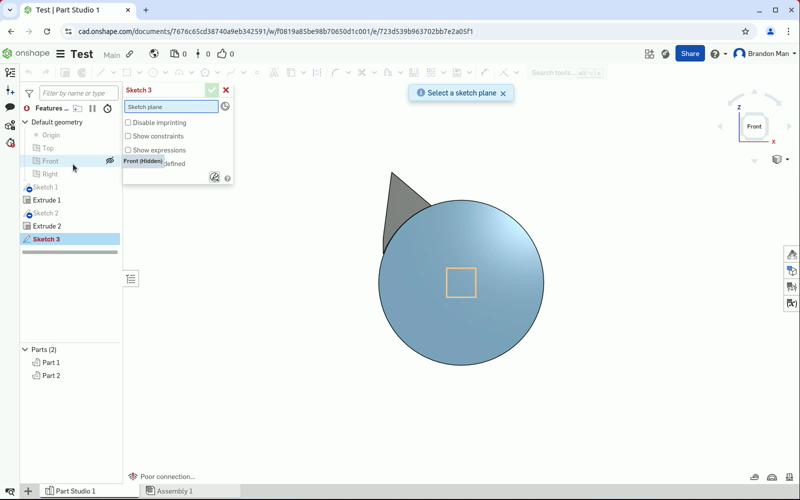
click(73, 163)
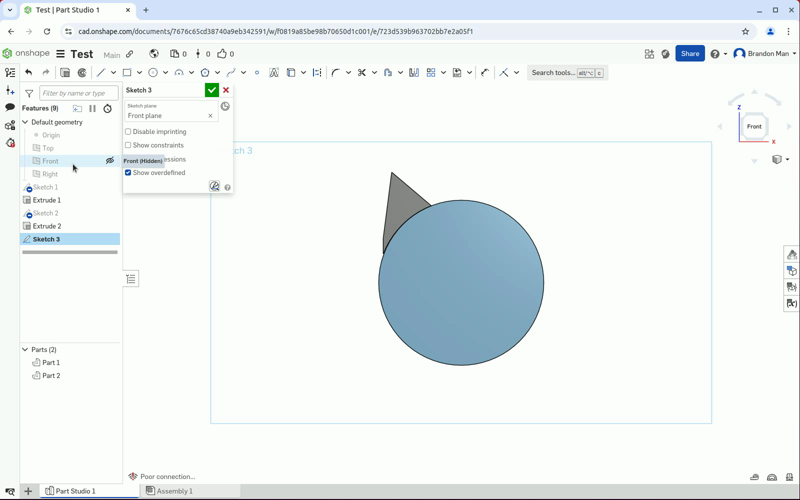
mouse_move(73, 352)
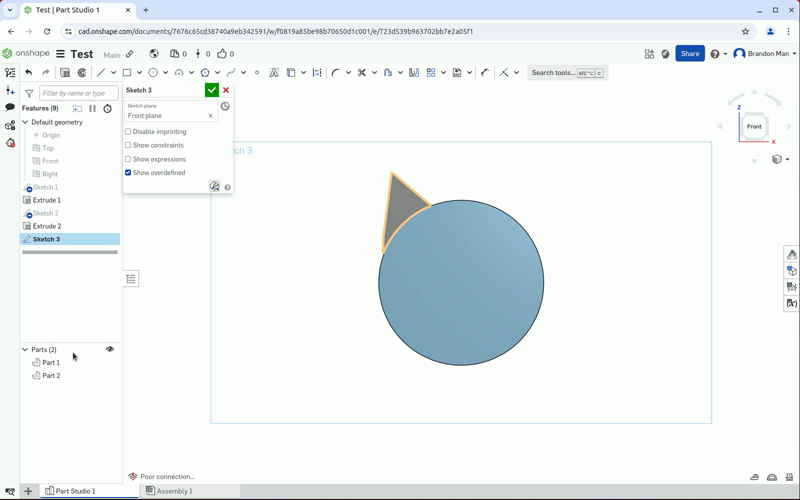
key(y)
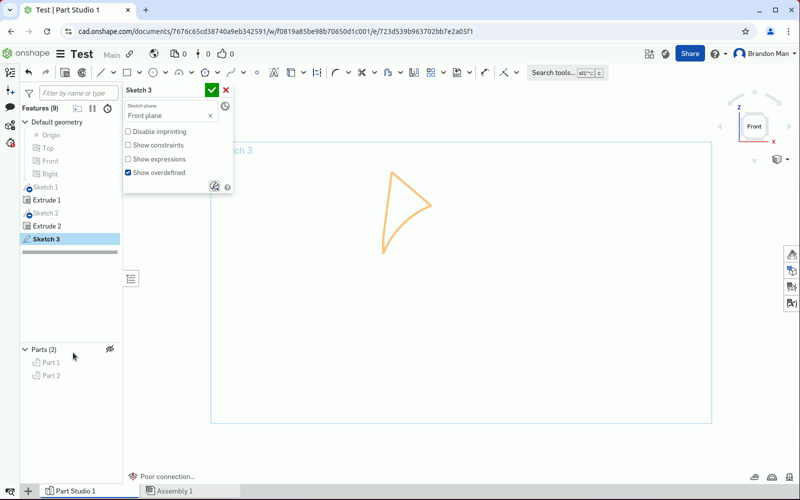
key(a)
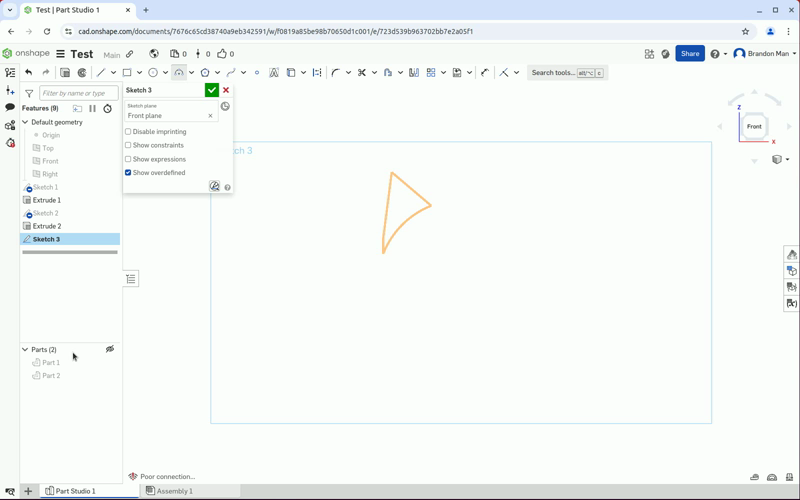
key_down(shift)
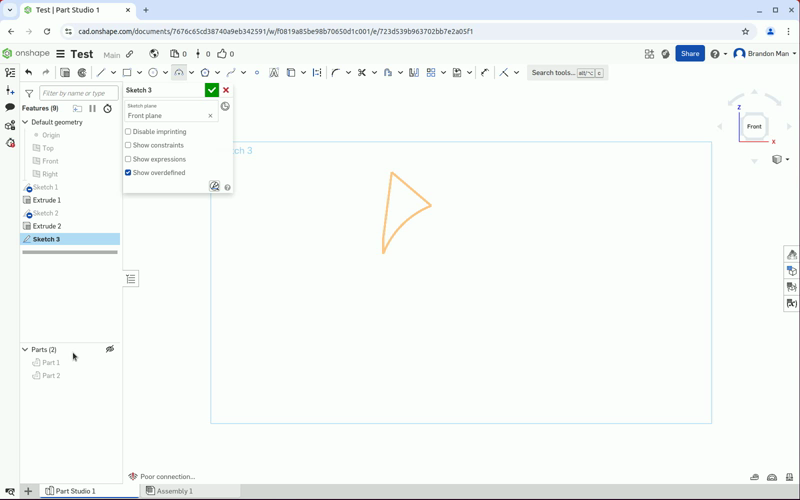
mouse_move(478, 203)
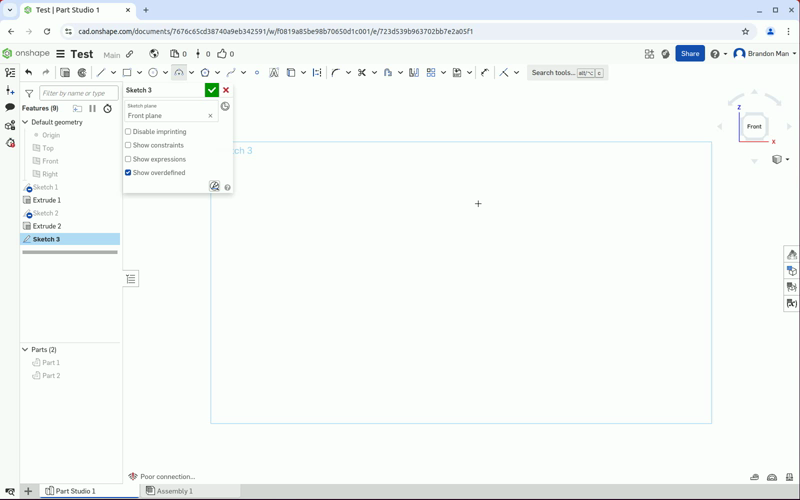
click(478, 203)
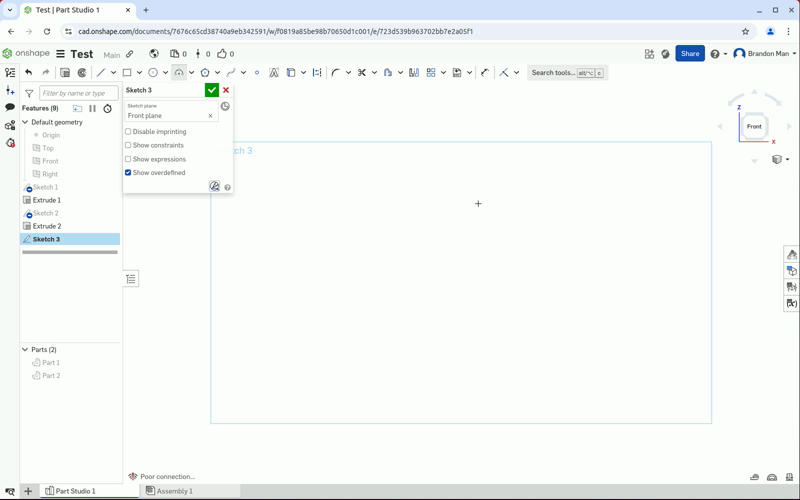
key_up(shift)
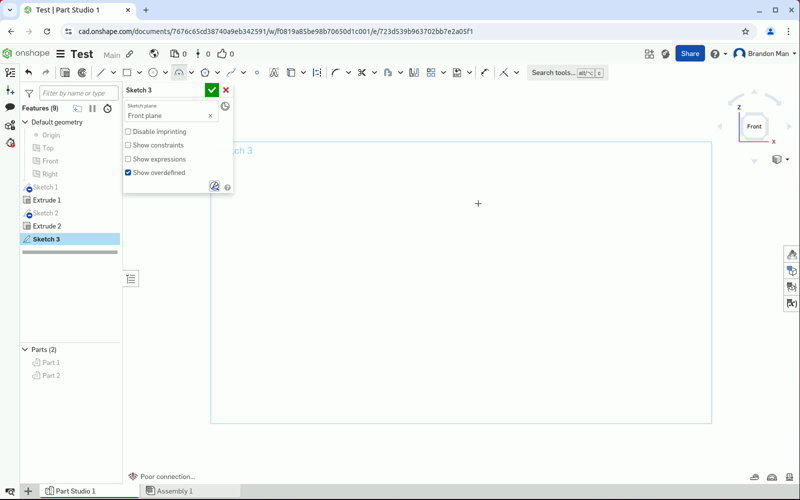
key_down(shift)
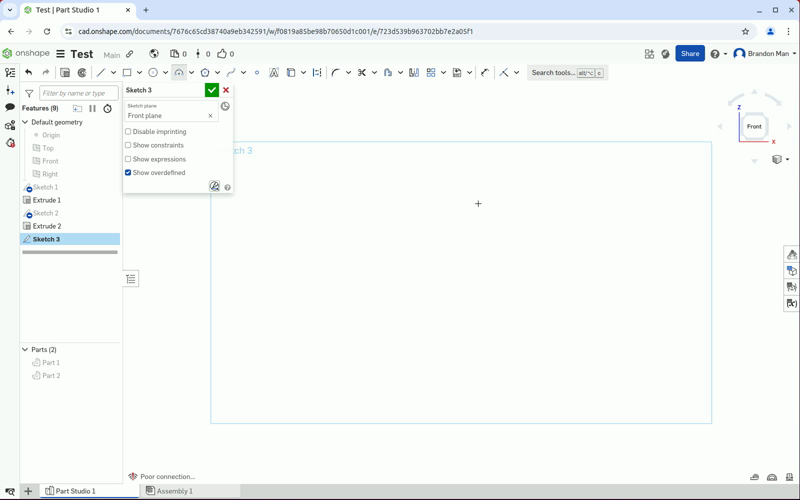
mouse_move(528, 236)
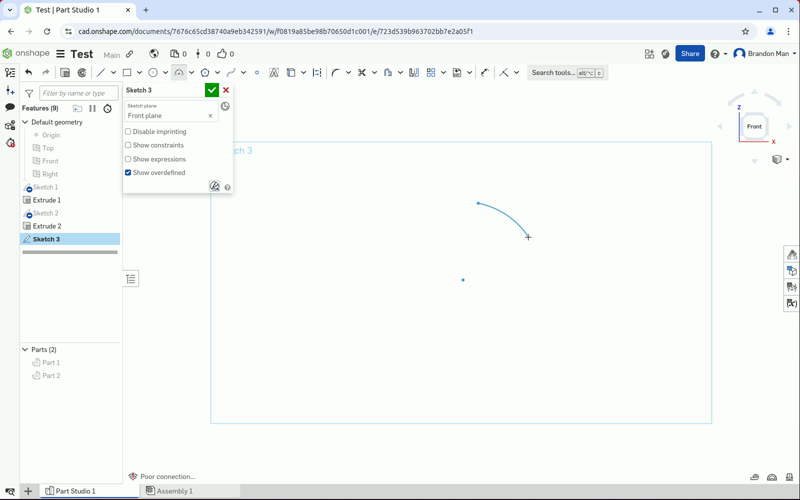
click(528, 236)
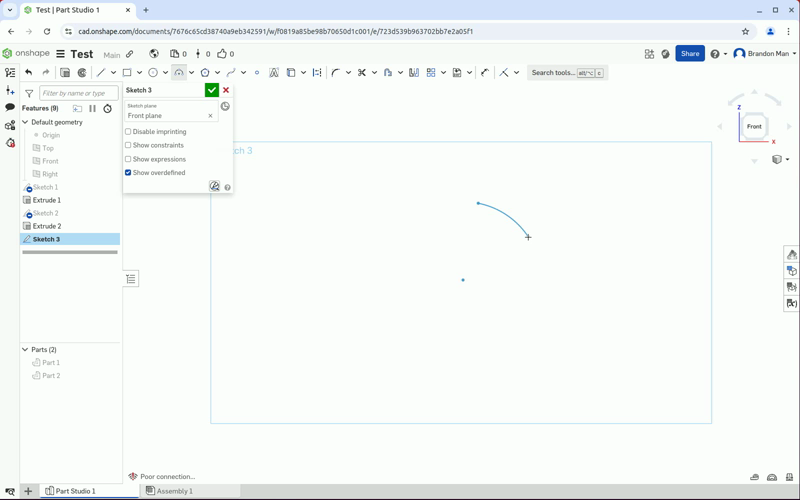
mouse_move(506, 215)
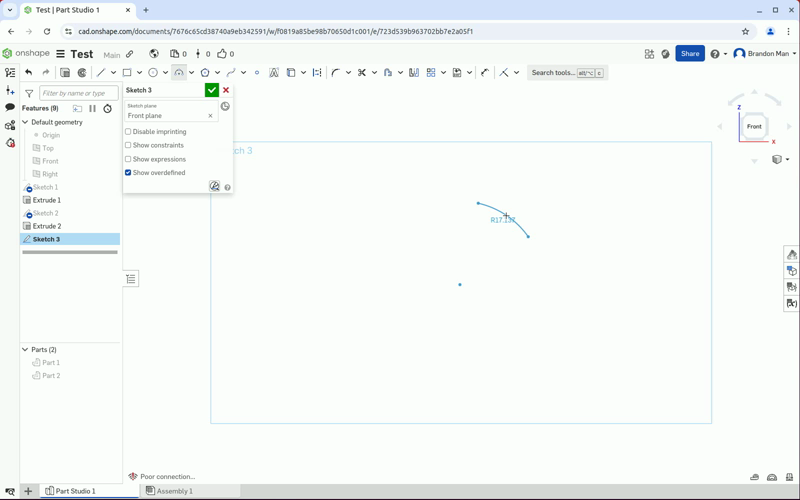
click(506, 215)
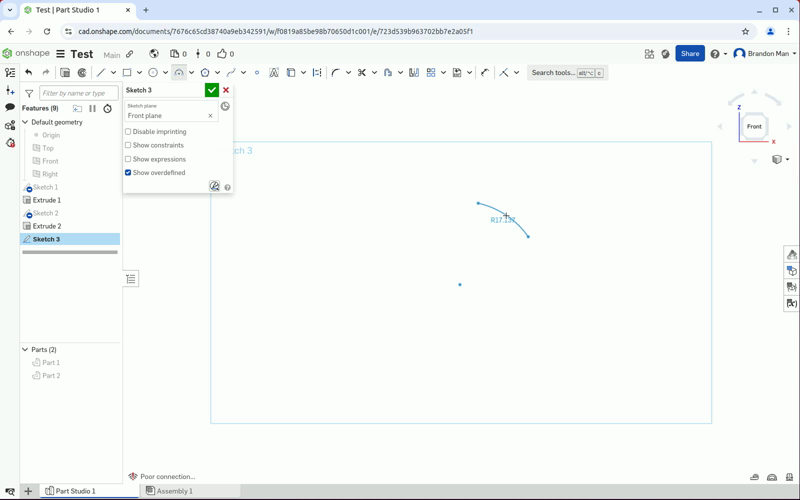
key_up(shift)
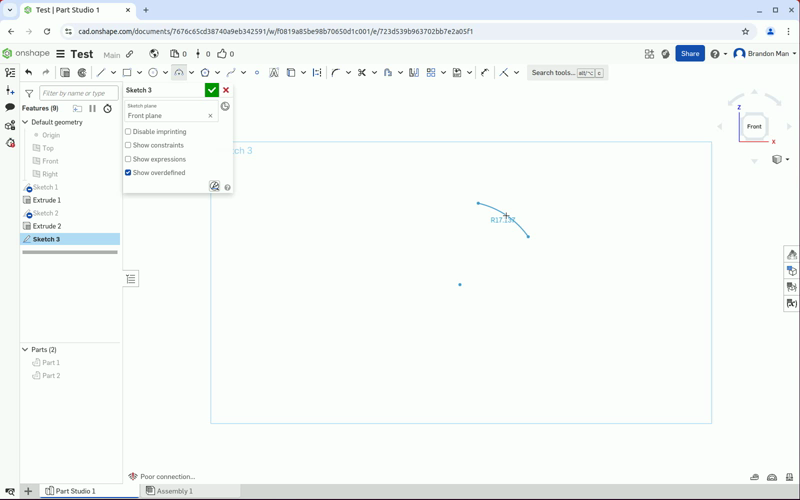
key(esc)
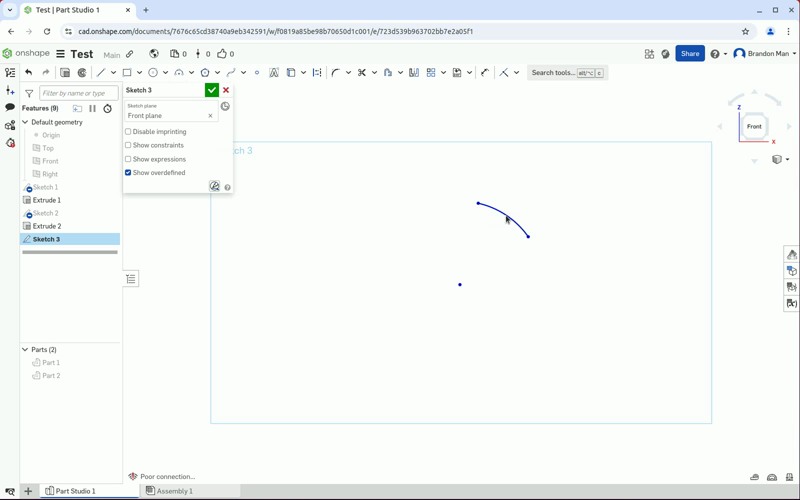
key(l)
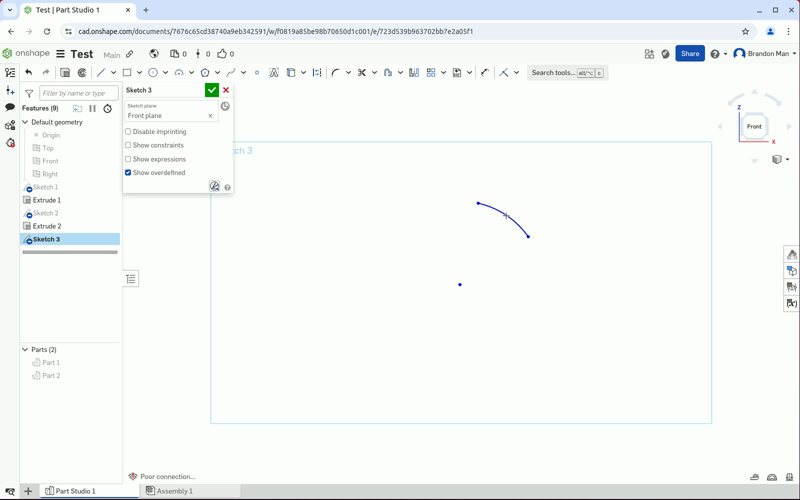
mouse_move(528, 236)
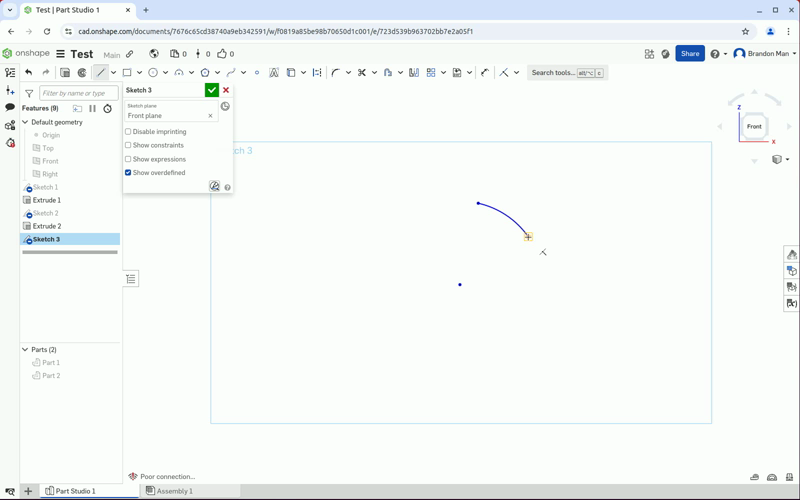
click(528, 236)
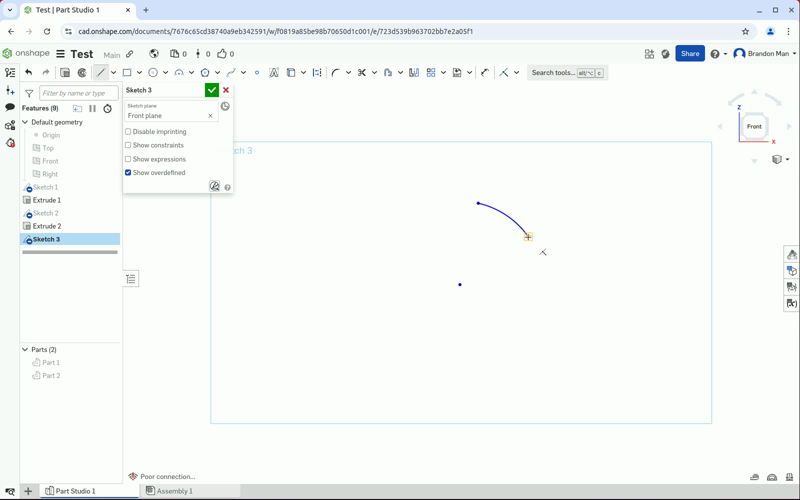
key_down(shift)
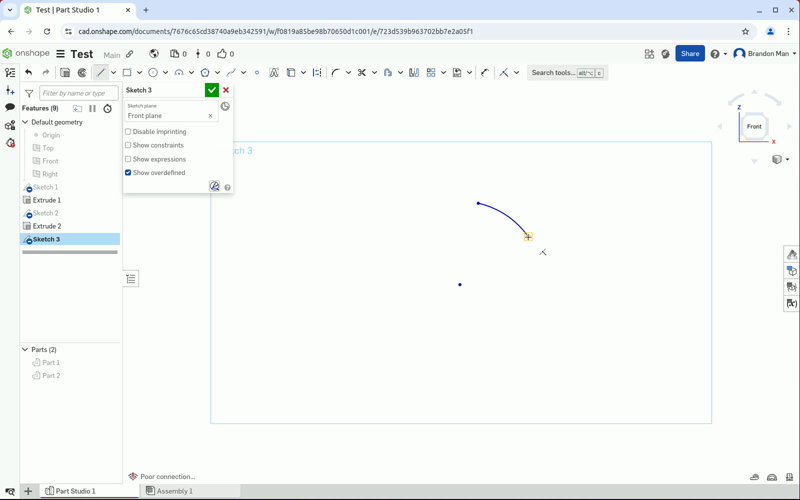
mouse_move(511, 170)
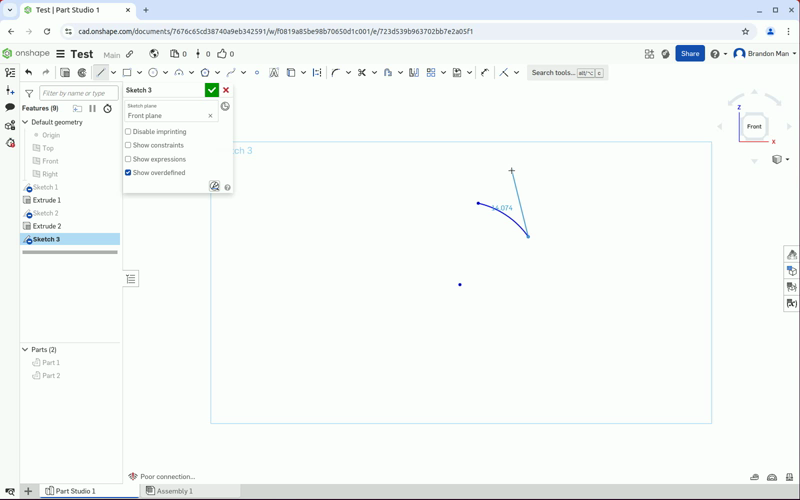
click(511, 170)
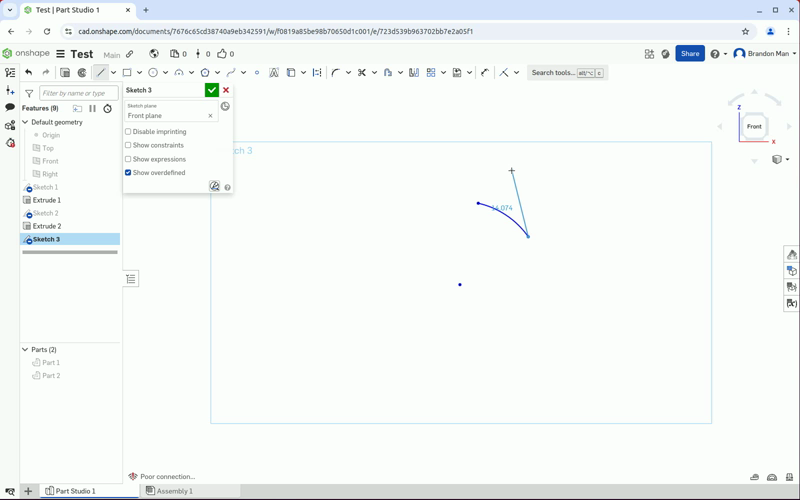
key_up(shift)
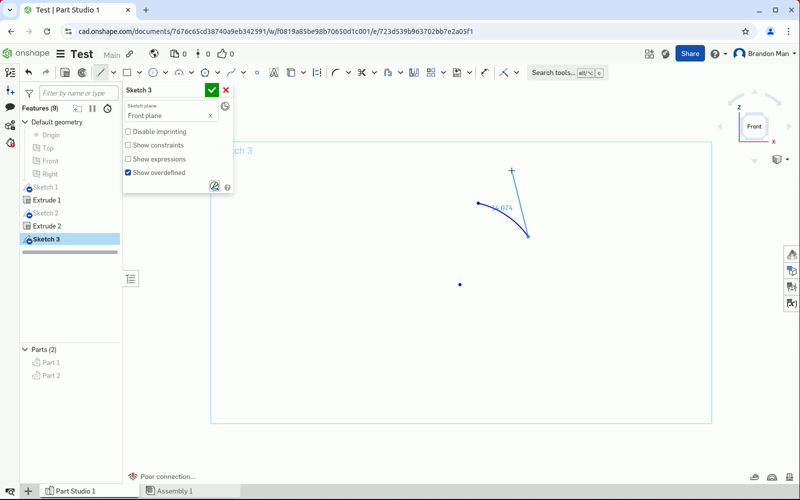
mouse_move(541, 170)
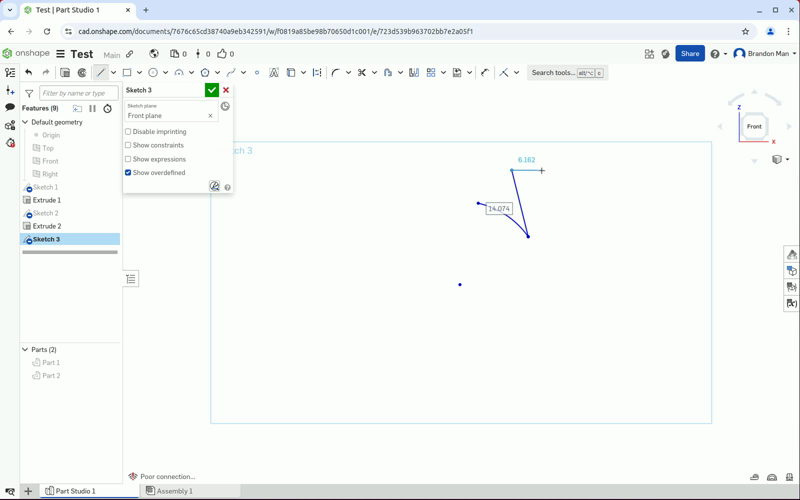
key_down(shift)
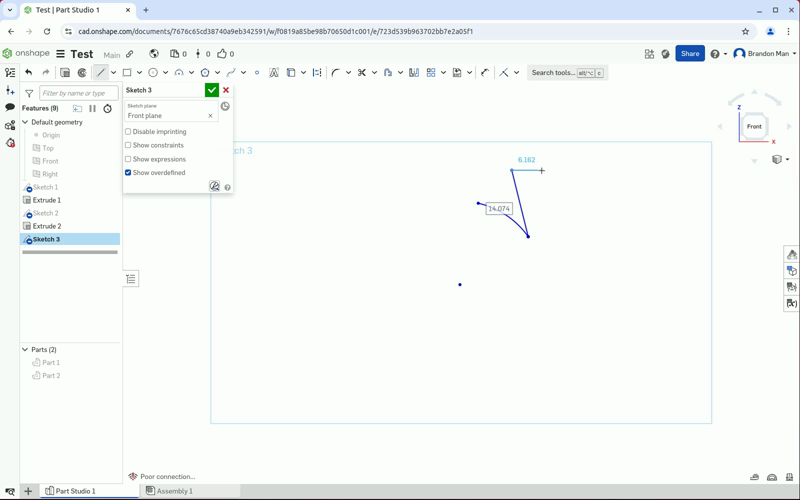
mouse_move(478, 203)
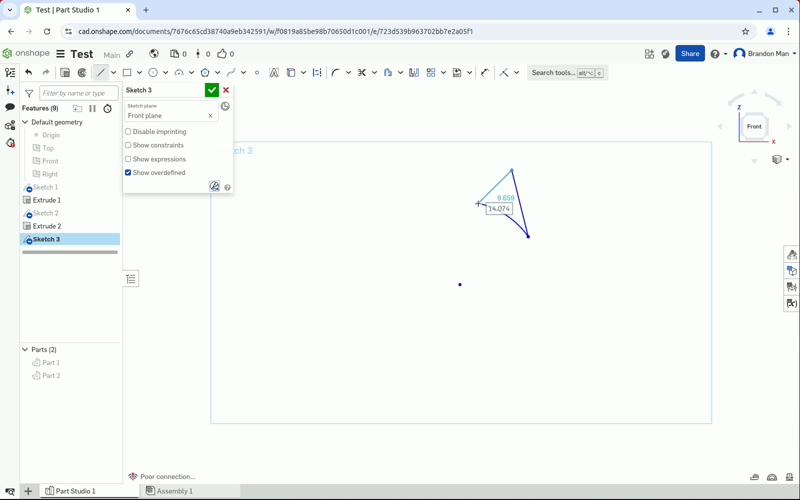
key_up(shift)
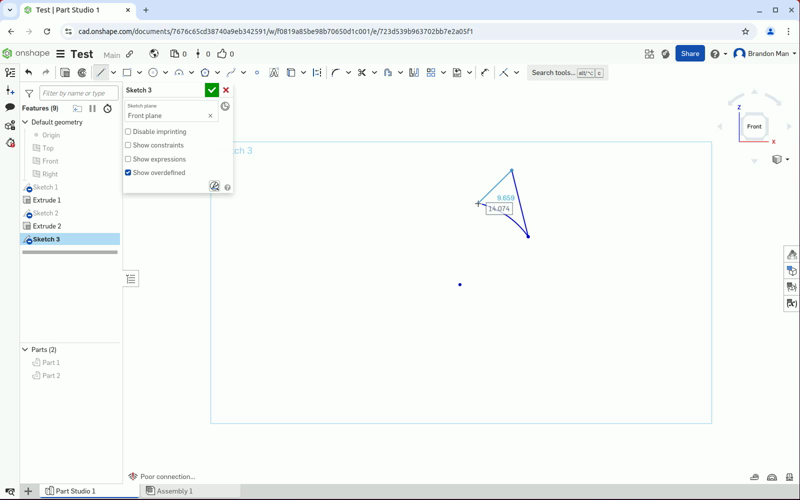
click(478, 203)
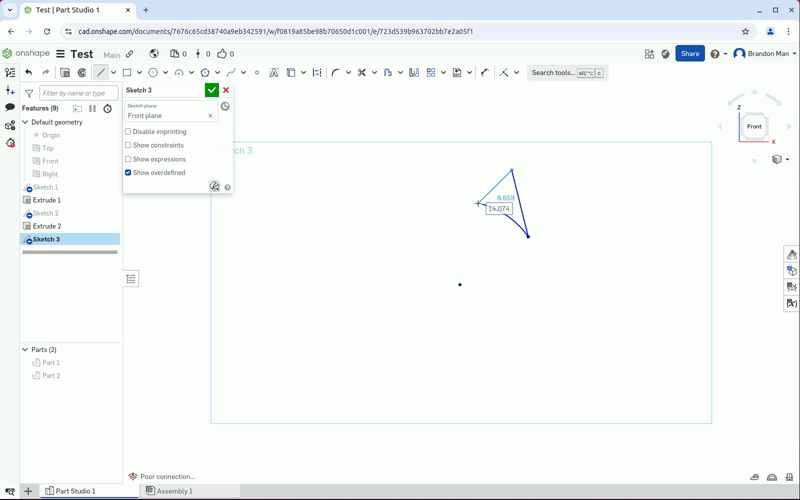
key(esc)
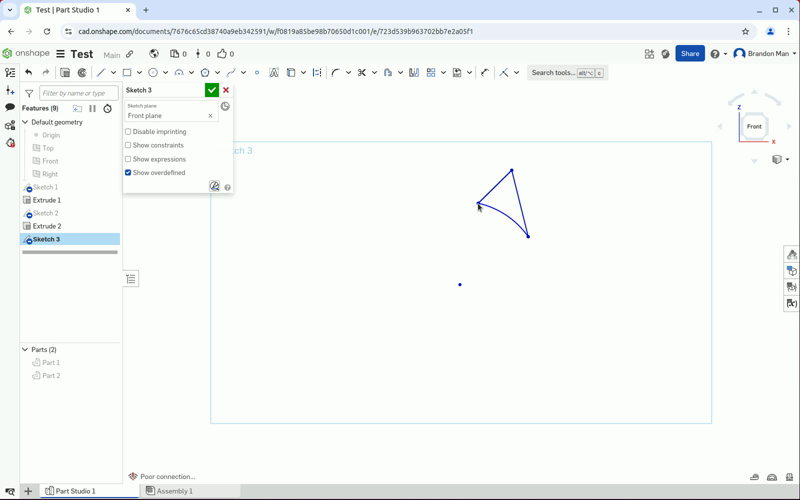
mouse_move(513, 186)
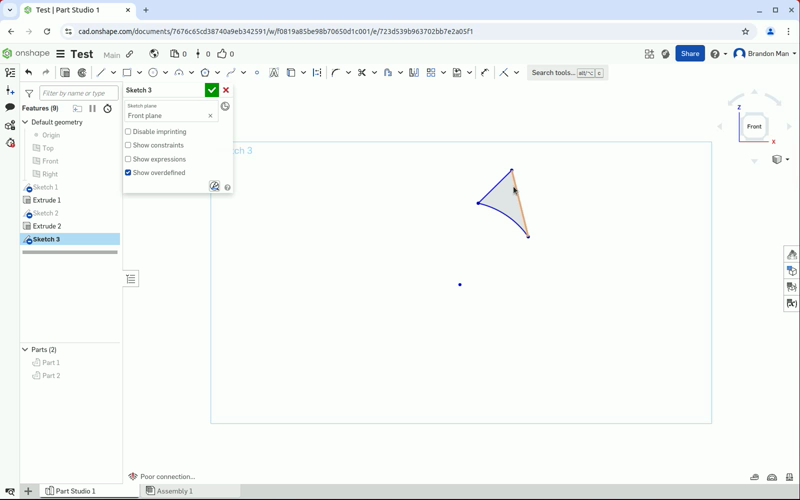
scroll(6)
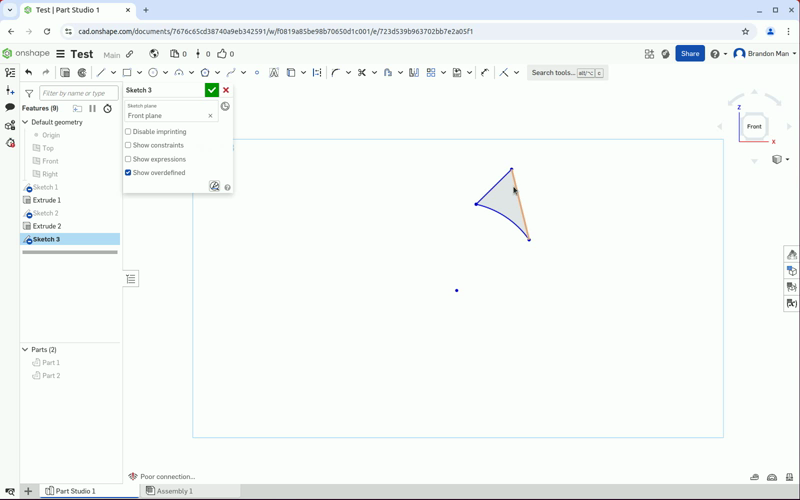
scroll(6)
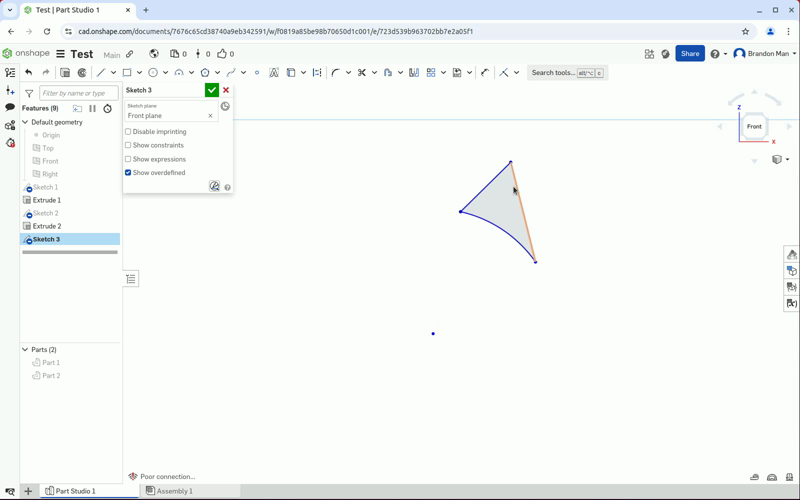
scroll(6)
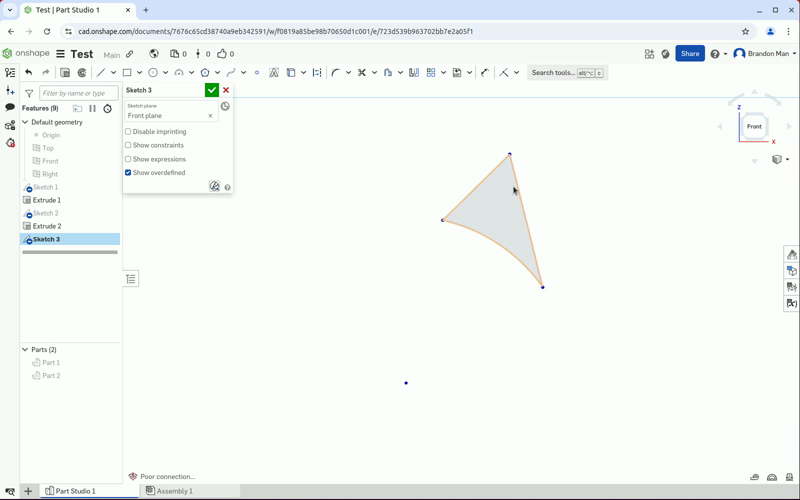
scroll(6)
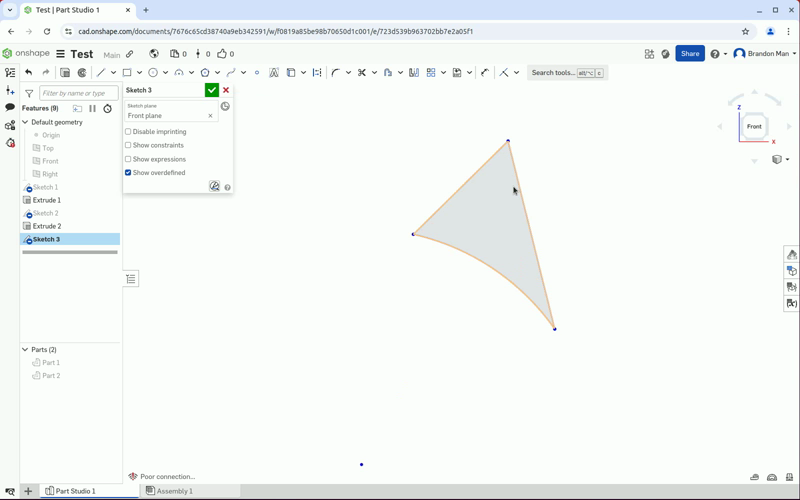
scroll(6)
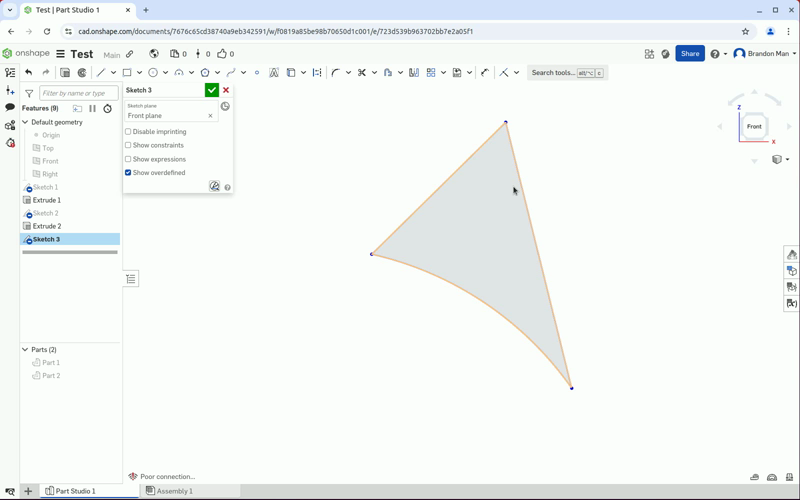
scroll(6)
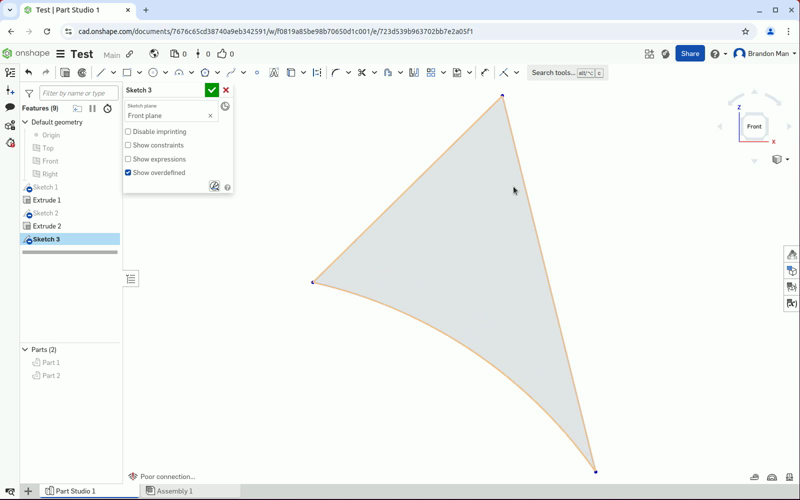
scroll(6)
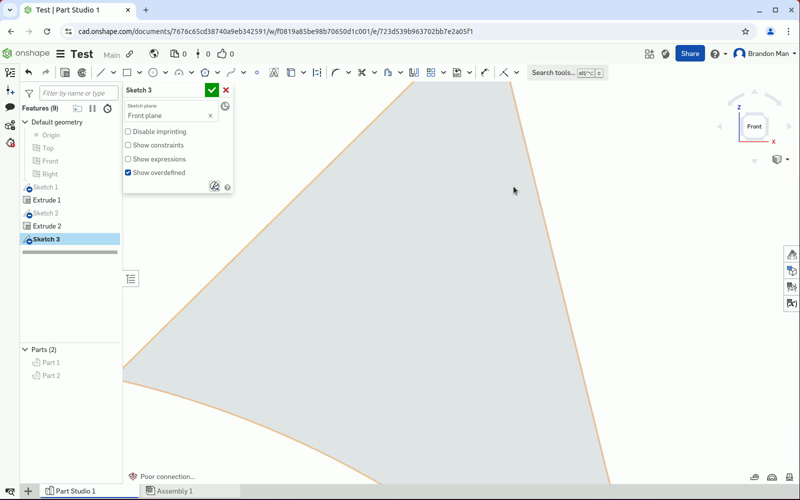
click(513, 186)
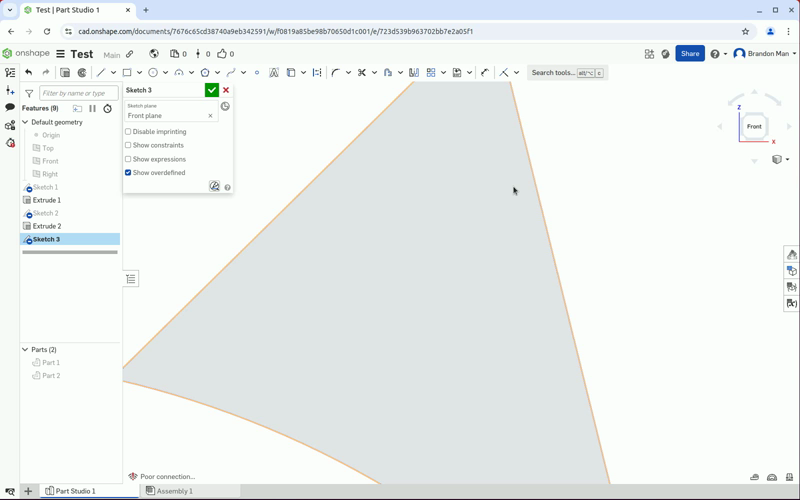
scroll(-6)
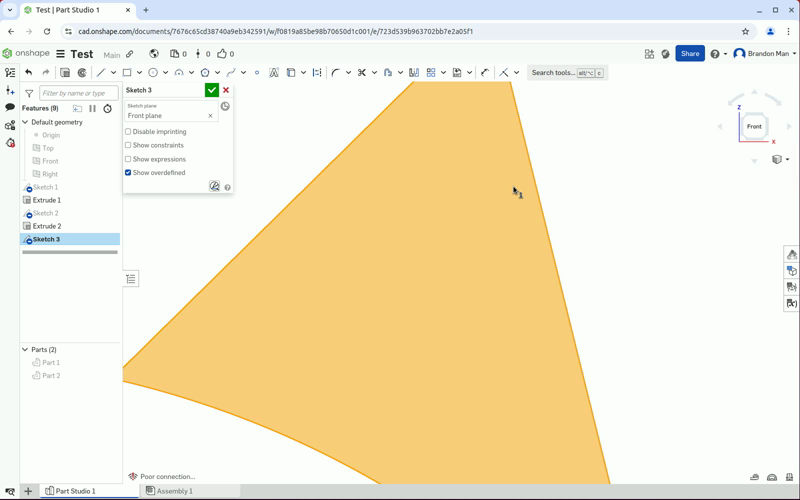
scroll(-6)
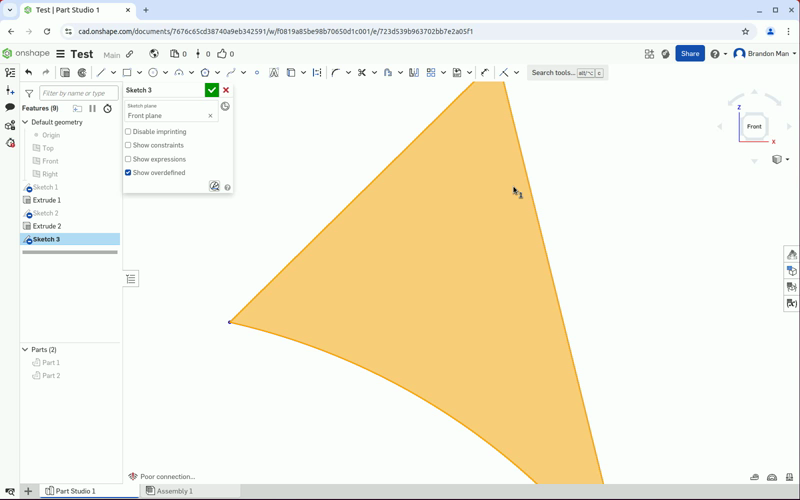
scroll(-6)
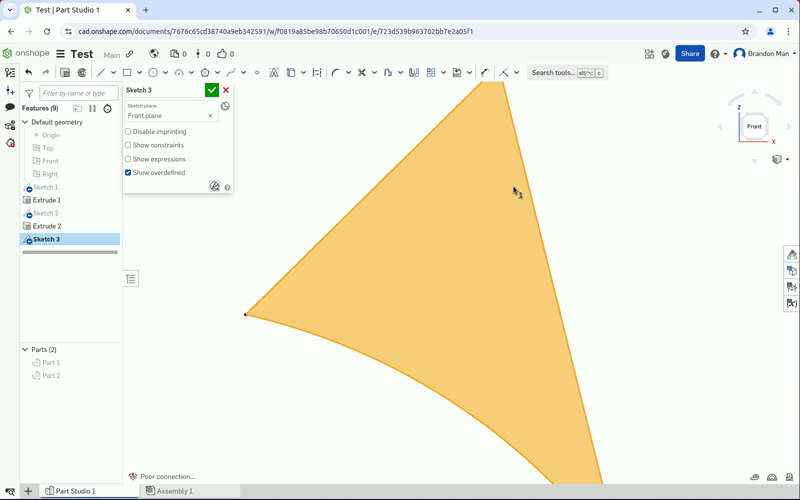
scroll(-6)
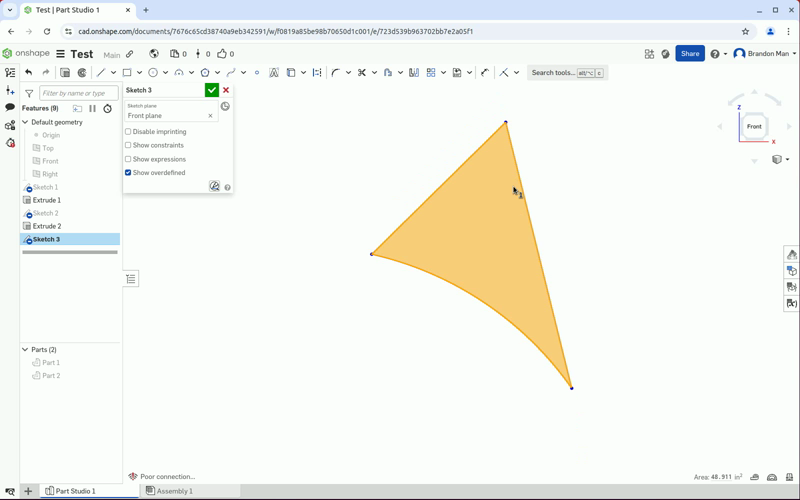
scroll(-6)
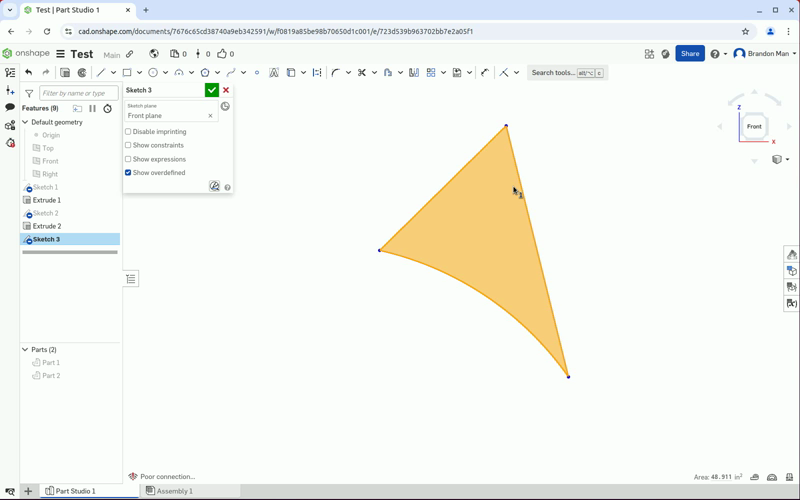
scroll(-6)
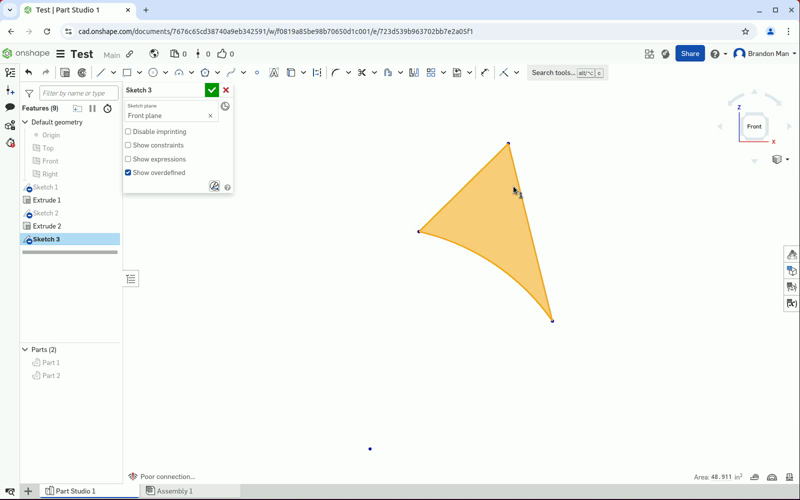
scroll(-6)
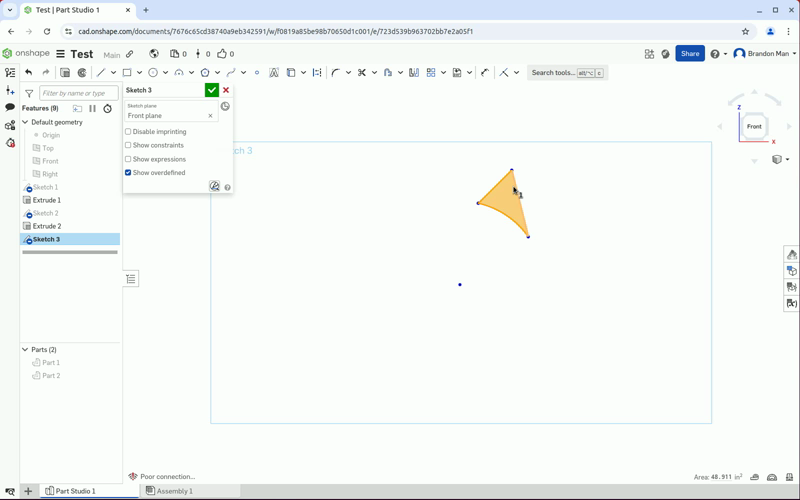
mouse_move(73, 352)
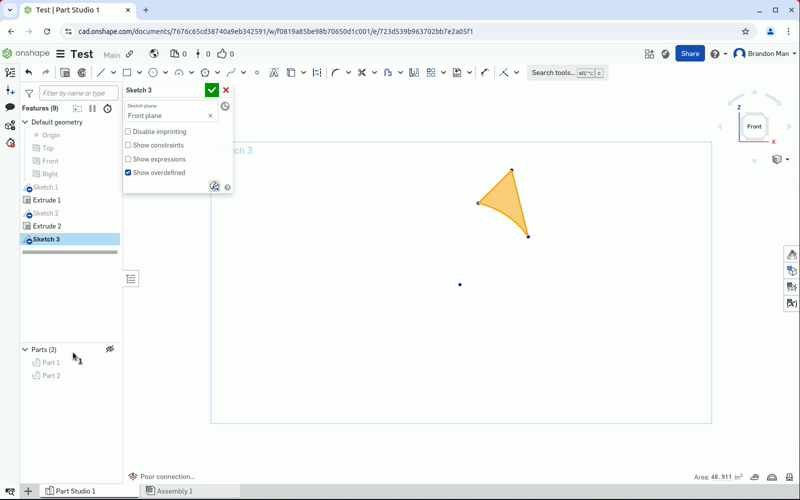
key(shift+y)
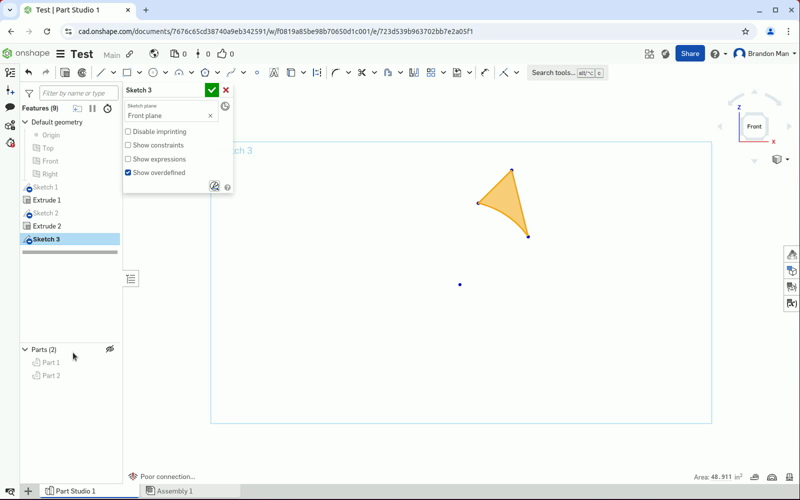
key(shift+e)
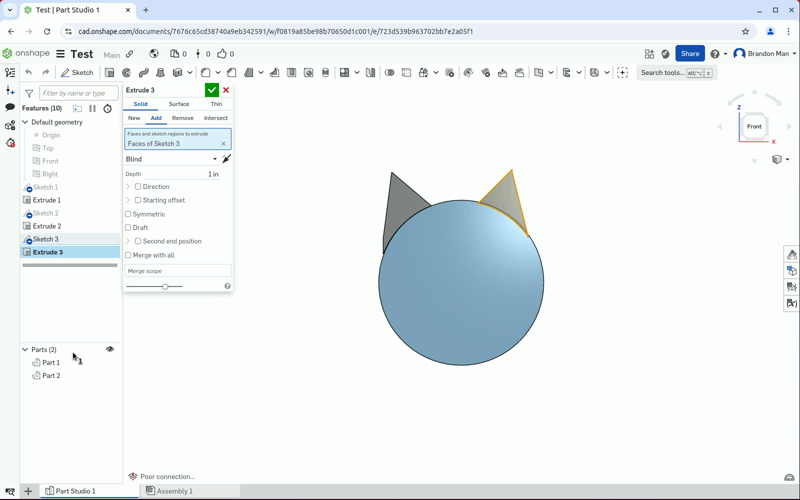
mouse_move(143, 106)
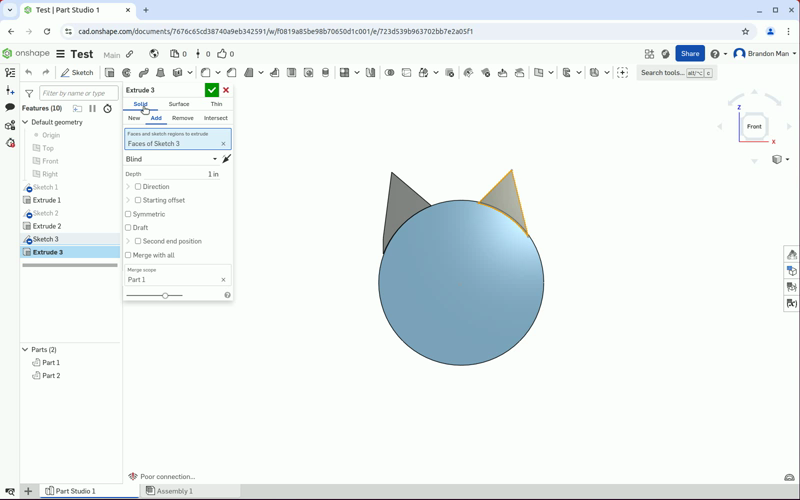
click(143, 106)
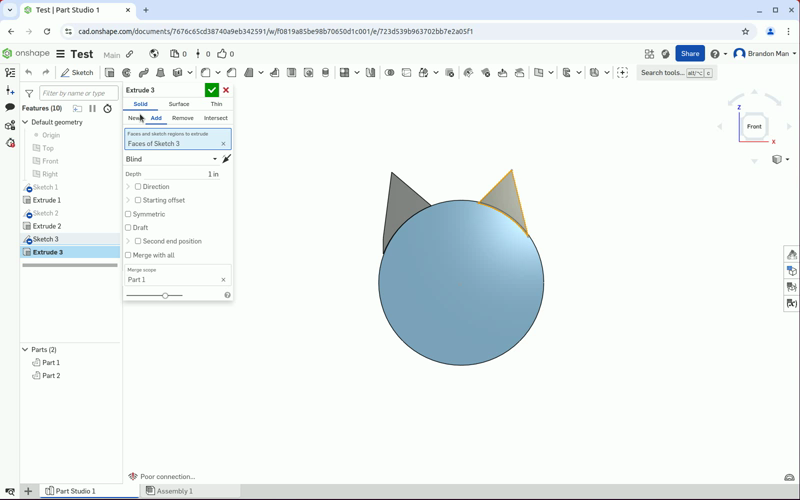
mouse_move(137, 120)
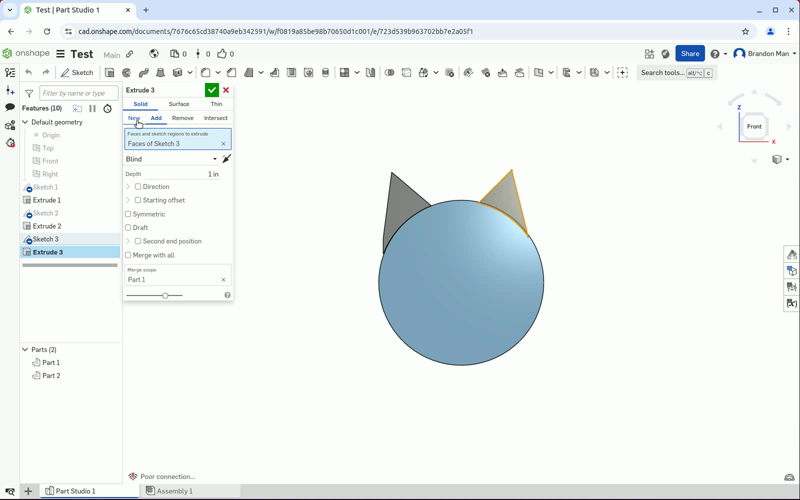
click(137, 120)
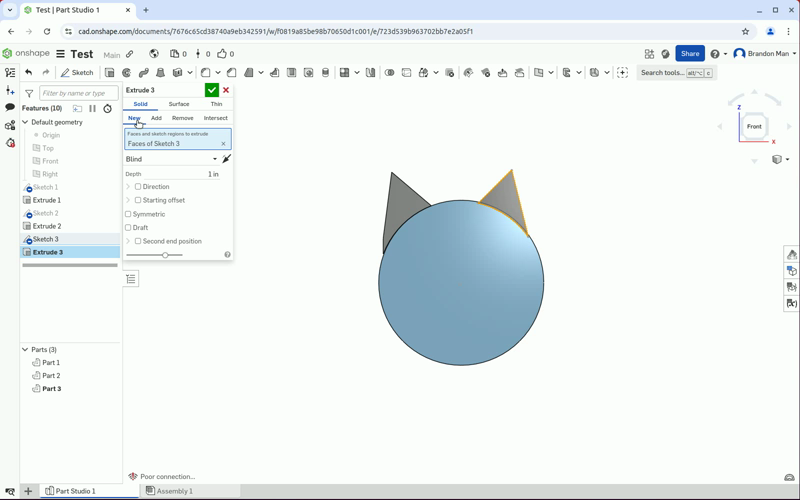
key(tab, 4)
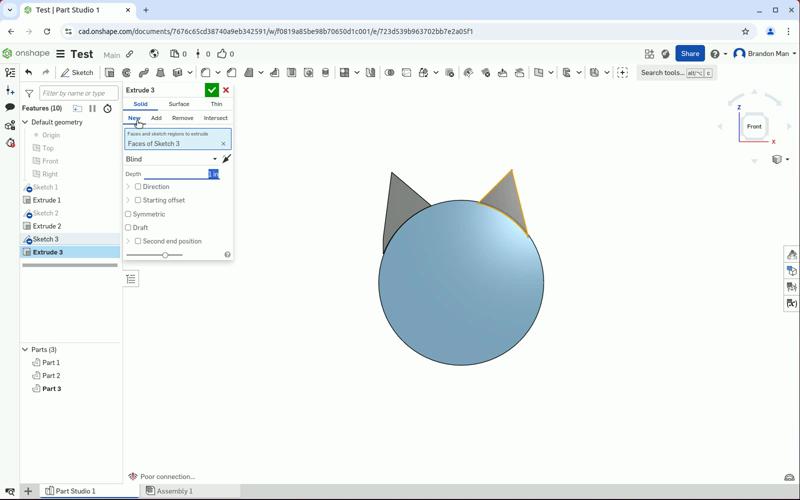
text(9.388)
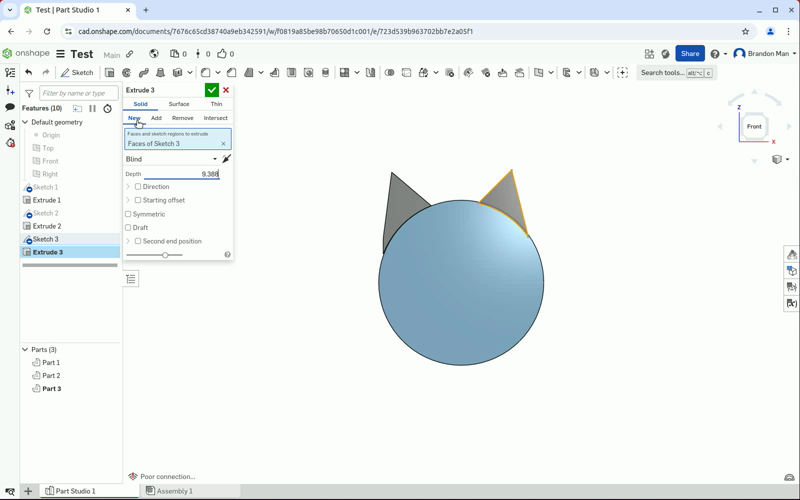
key(enter)
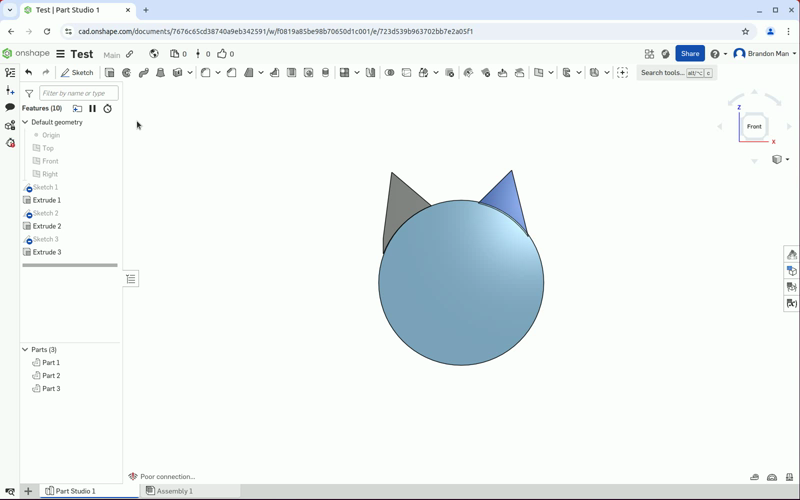
key(shift+h)
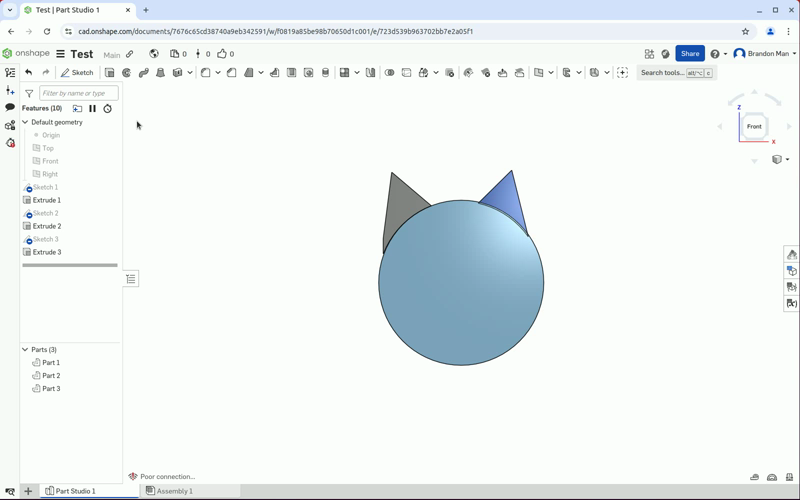
key(shift+h)
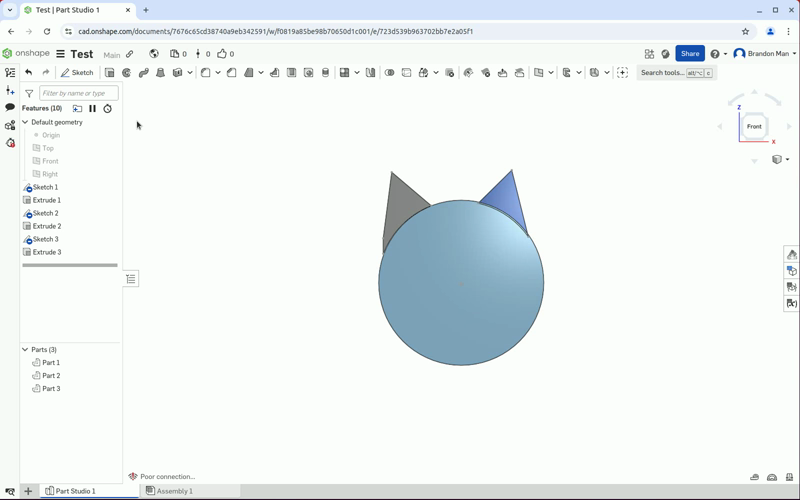
key(shift+7)
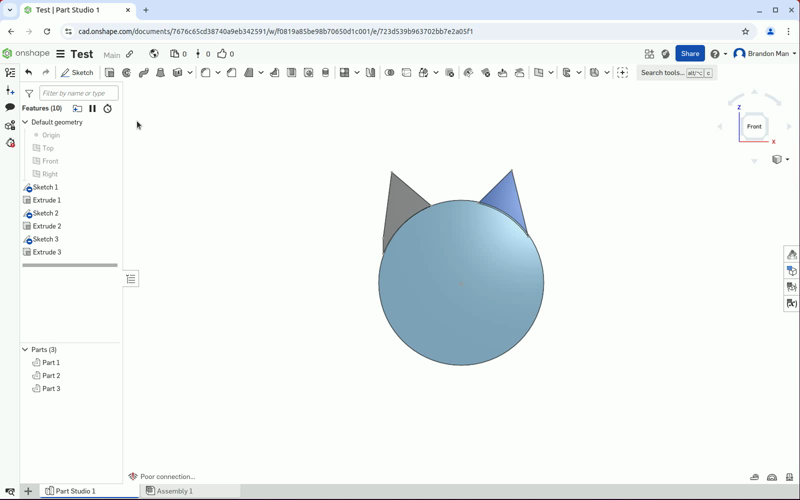
key(left, 2)
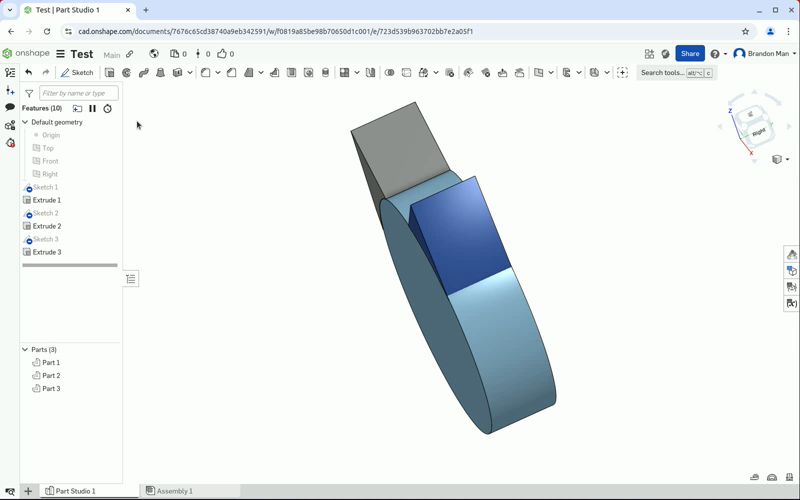
key(down, 2)
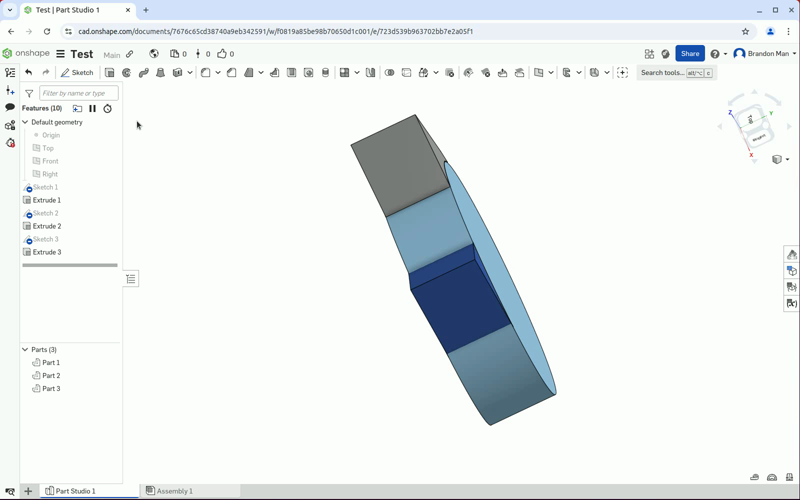
key(up, 2)
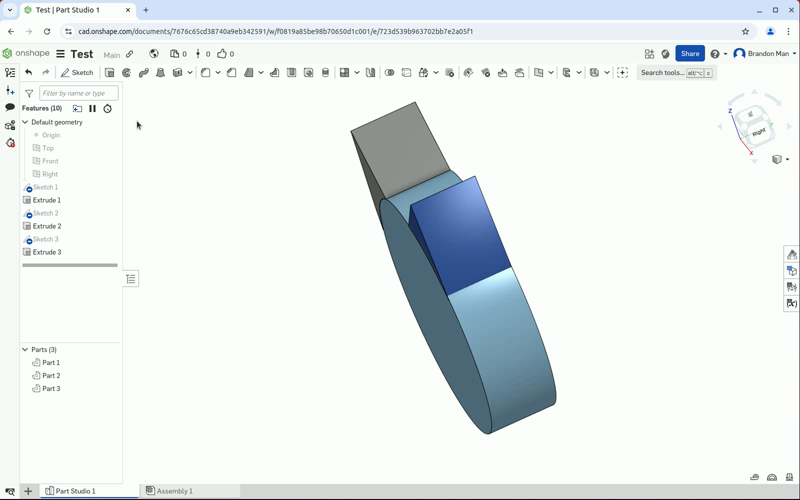
key(right, 2)
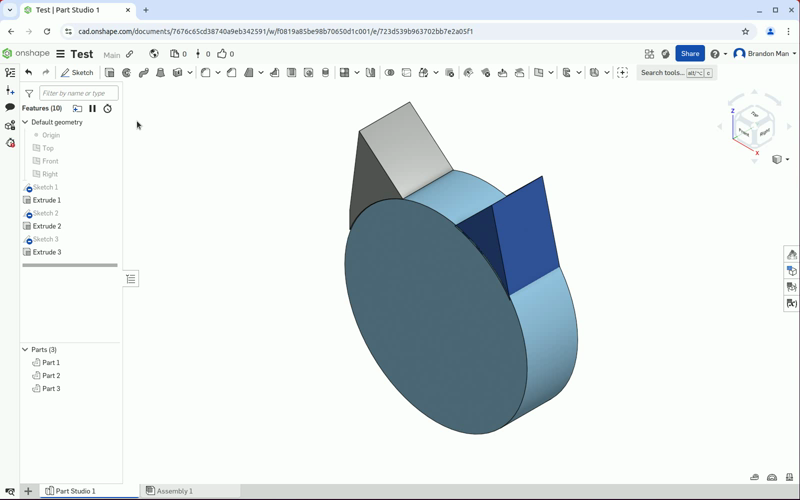
mouse_move(73, 189)
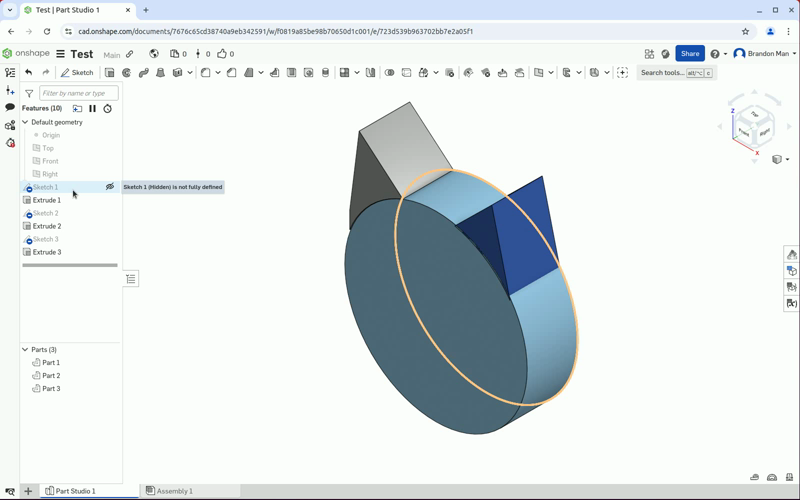
click(73, 189)